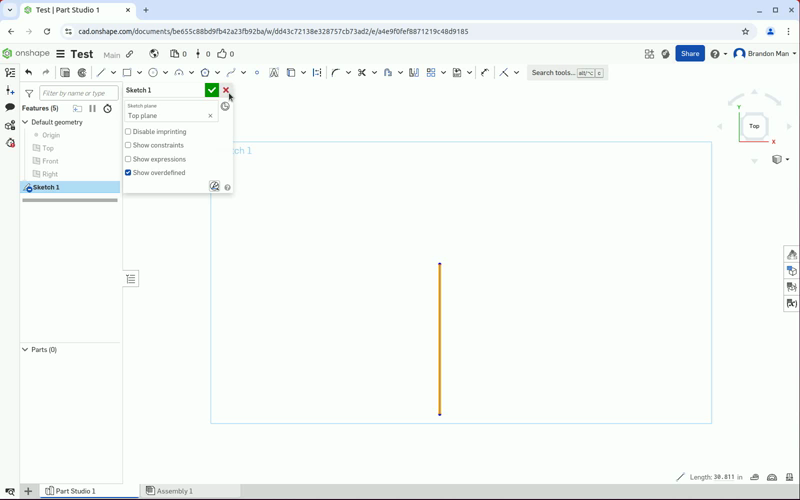
key(shift+h)
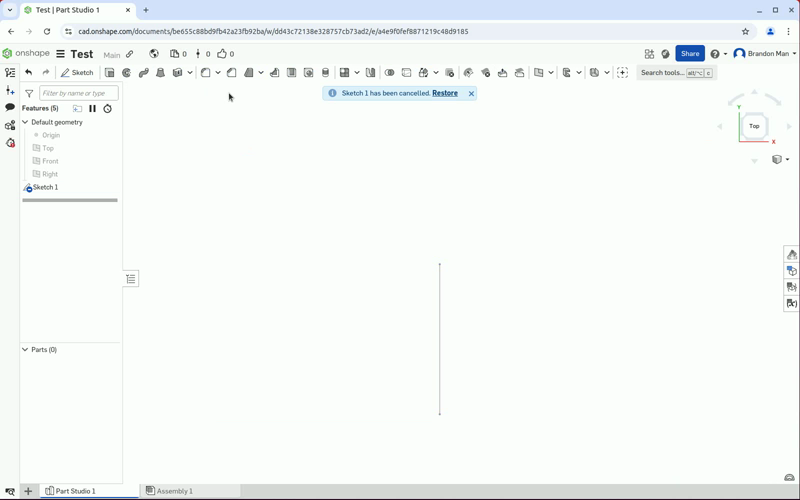
key(shift+s)
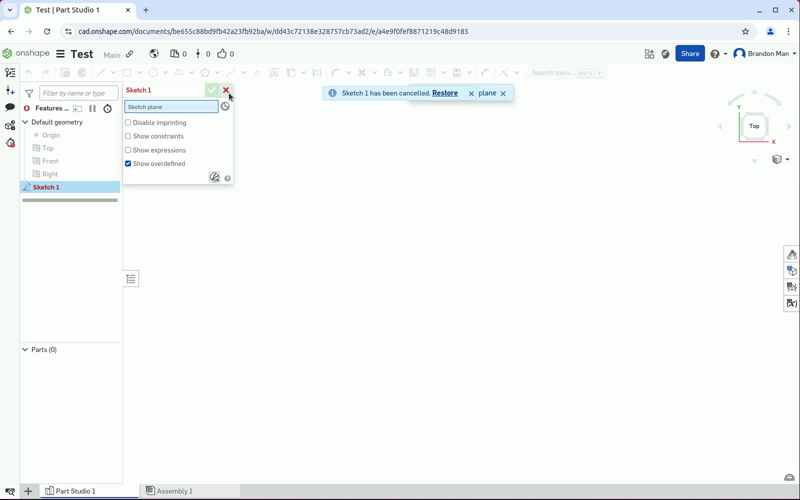
mouse_move(73, 150)
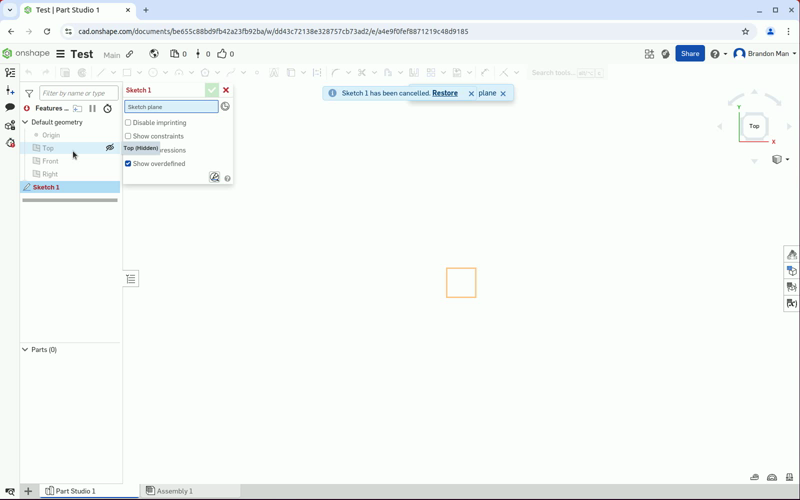
click(73, 150)
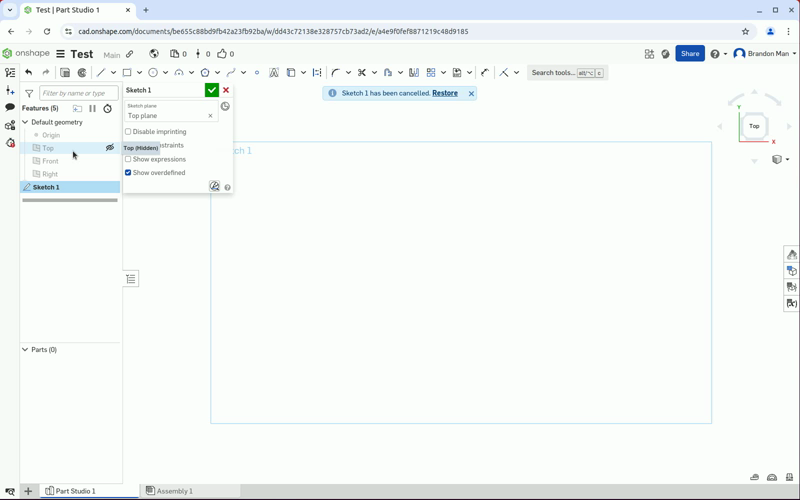
mouse_move(73, 352)
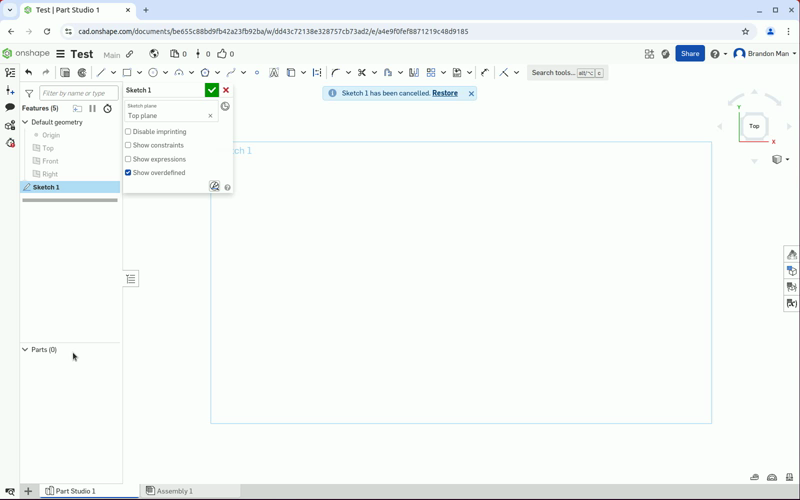
key(y)
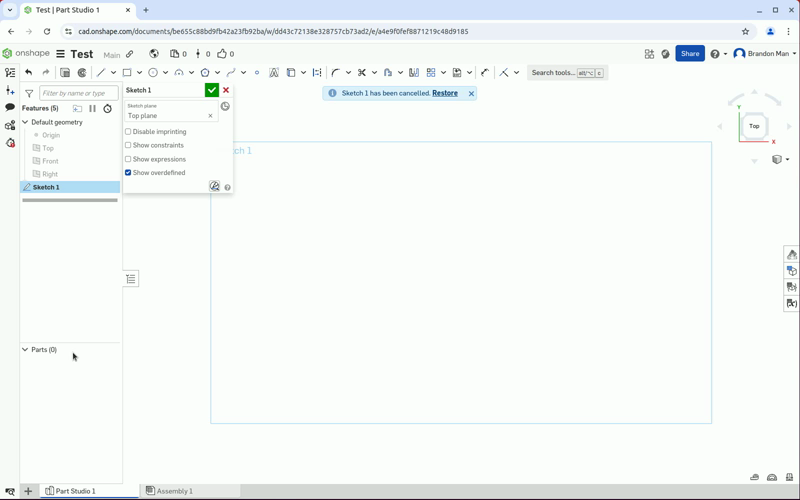
key(l)
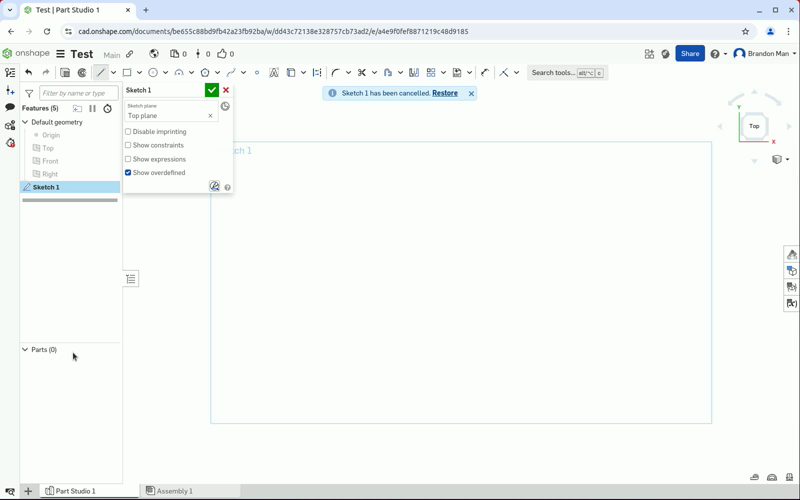
key_down(shift)
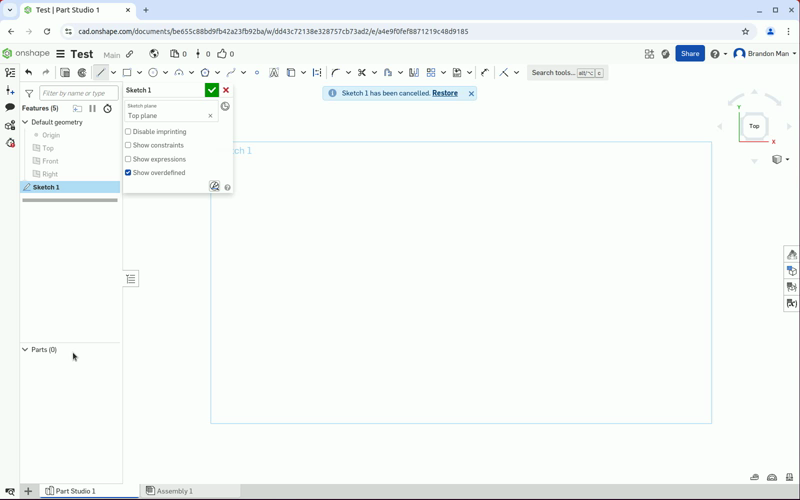
mouse_move(407, 324)
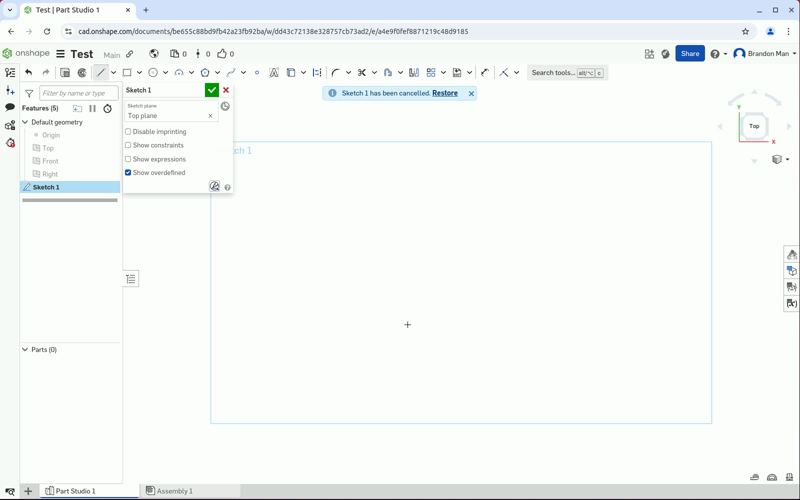
click(407, 324)
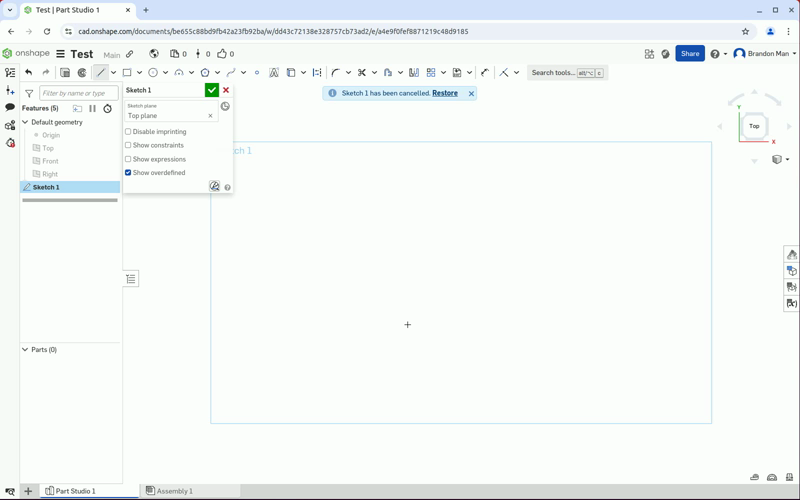
key_up(shift)
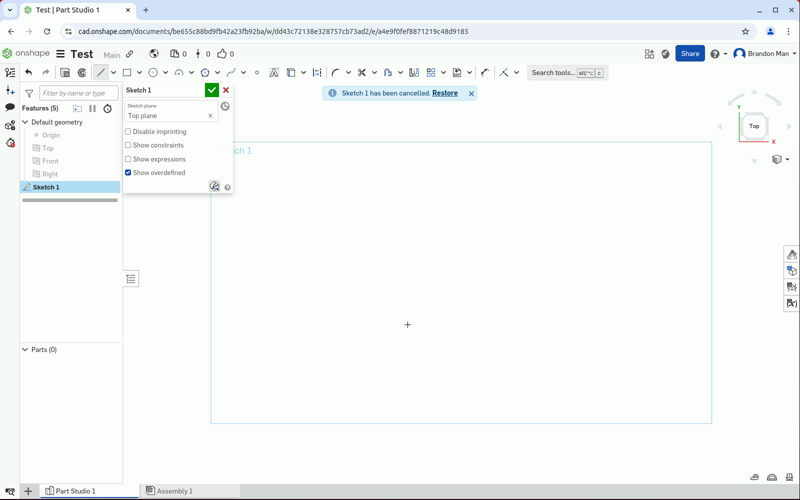
key_down(shift)
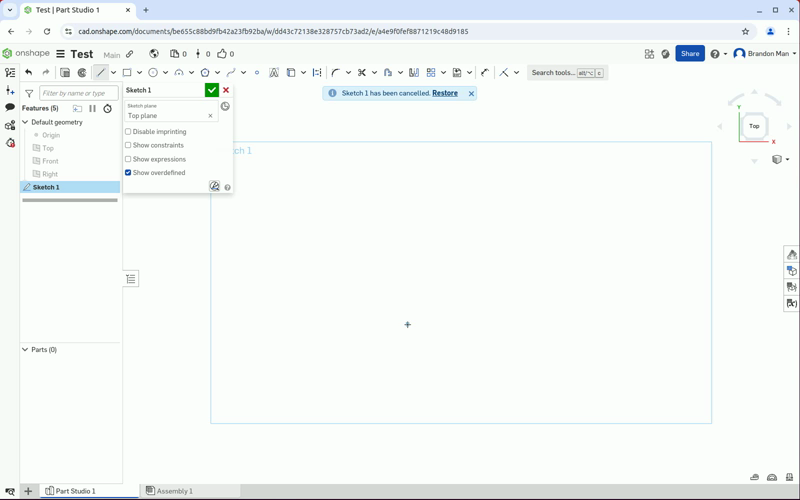
mouse_move(542, 324)
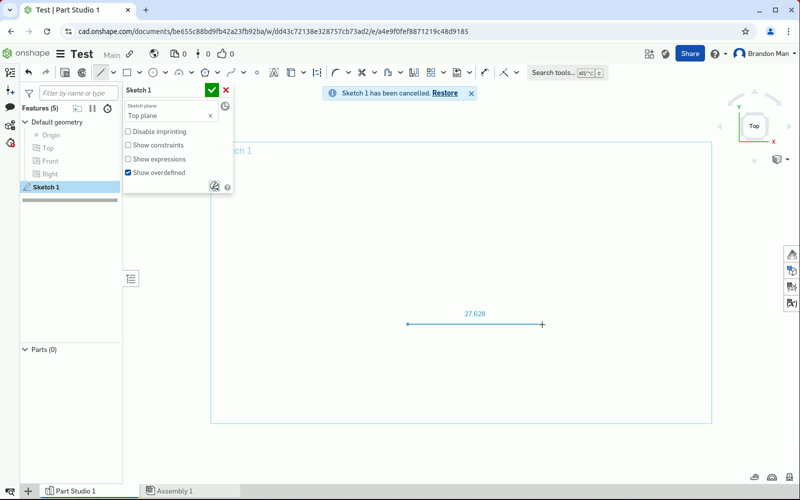
click(542, 324)
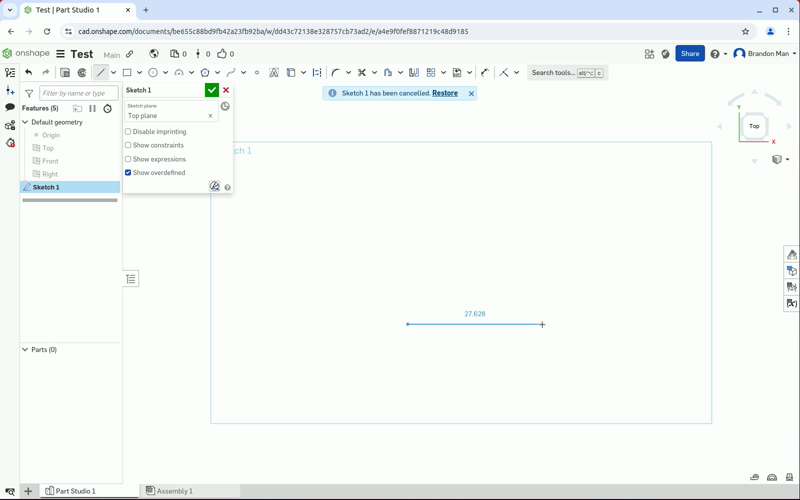
key_up(shift)
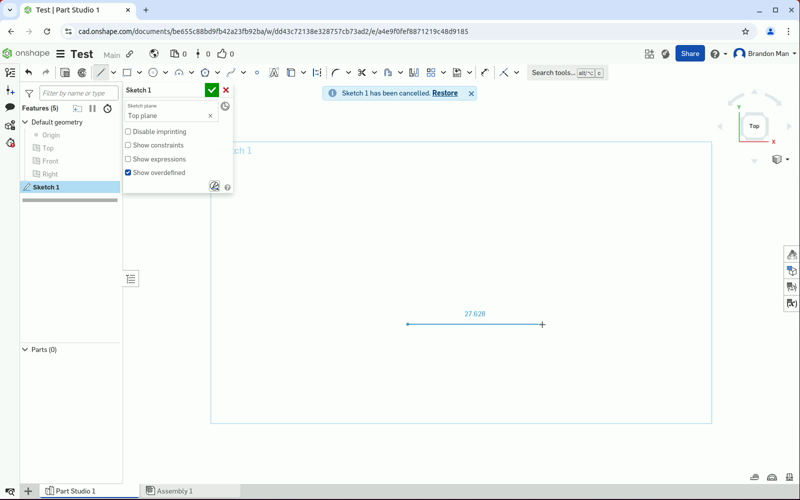
key_down(shift)
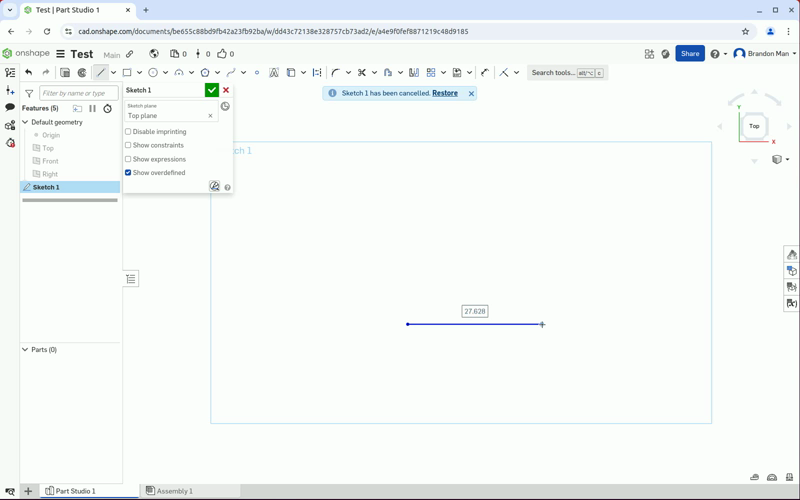
mouse_move(542, 234)
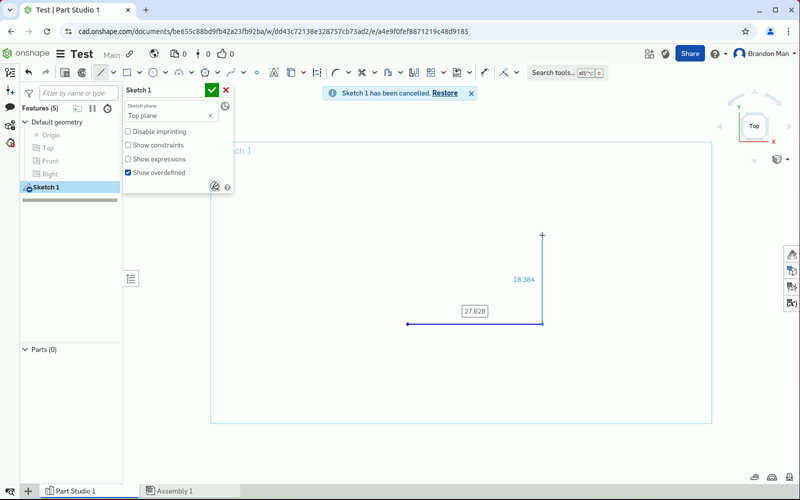
click(542, 234)
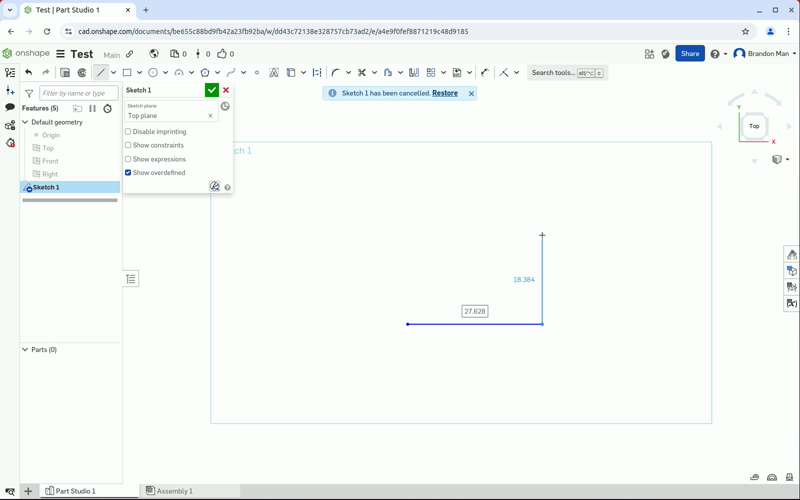
key_up(shift)
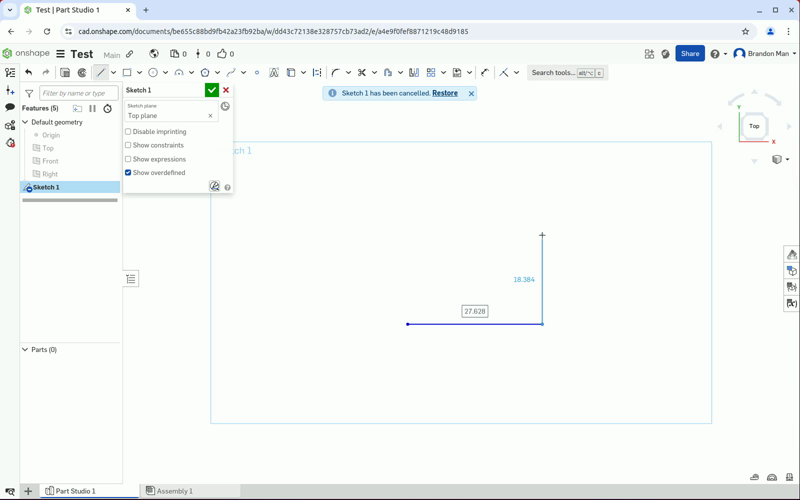
key_down(shift)
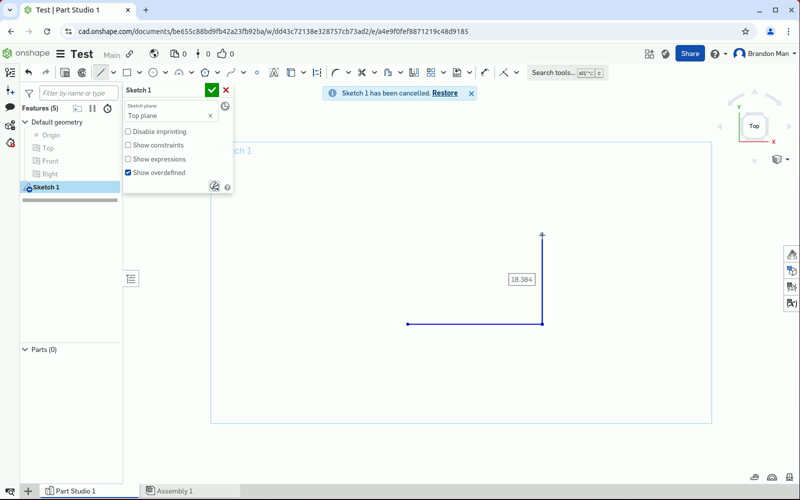
mouse_move(407, 234)
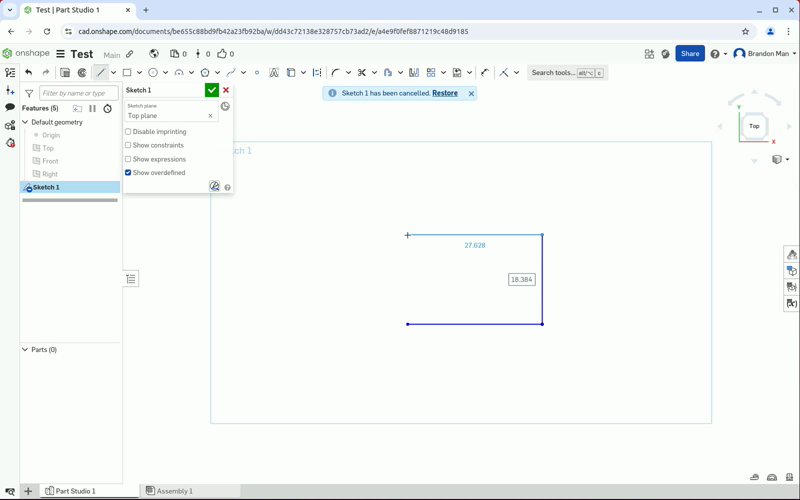
click(407, 234)
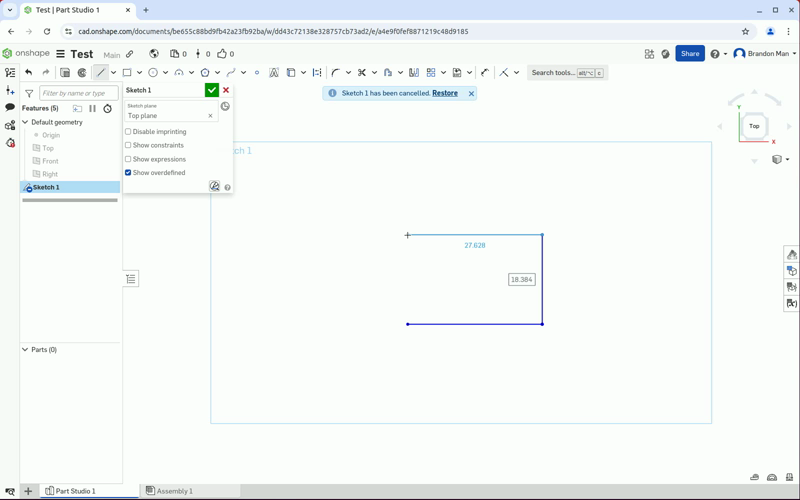
key_up(shift)
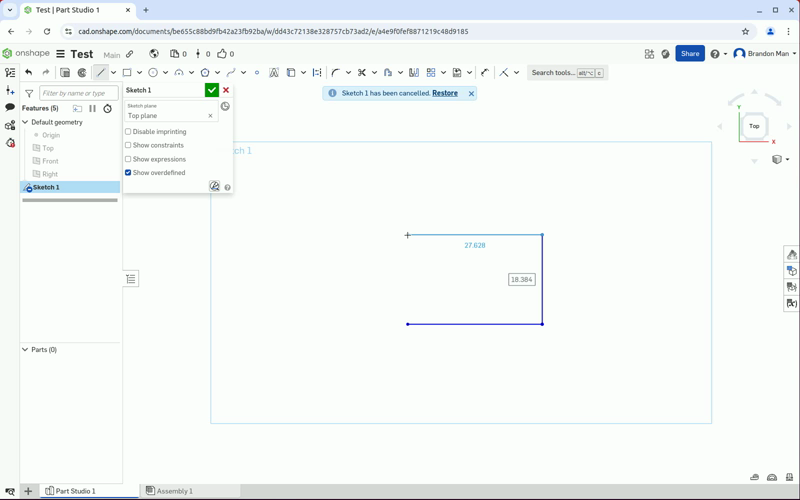
key_down(shift)
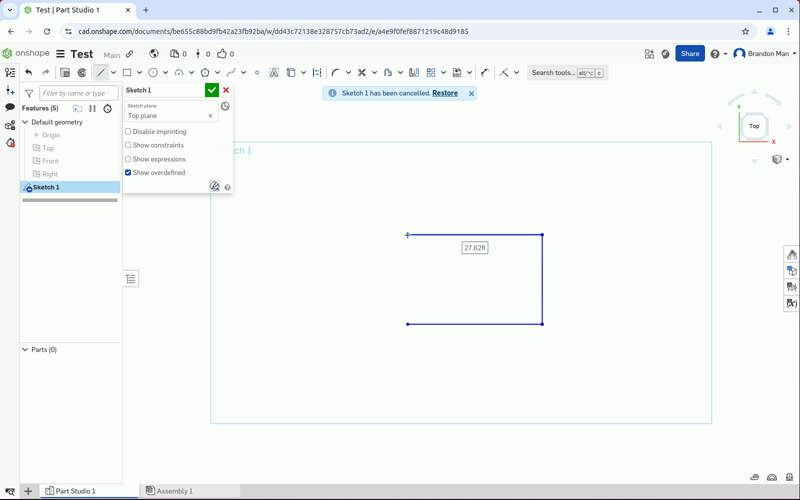
mouse_move(407, 324)
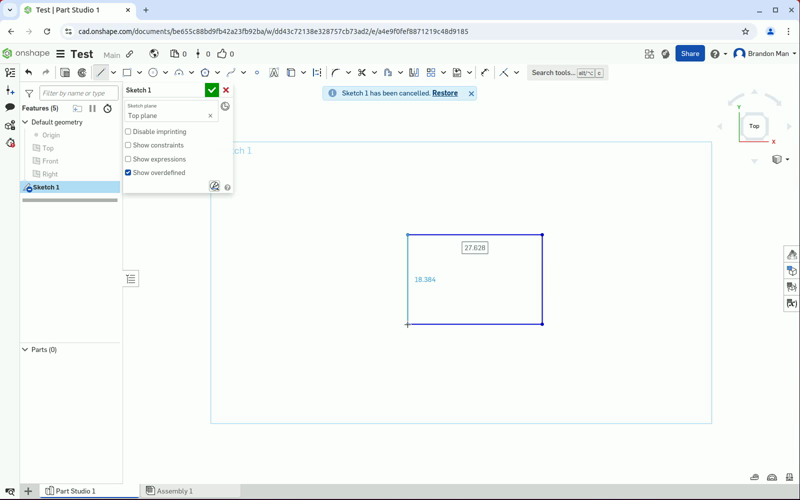
key_up(shift)
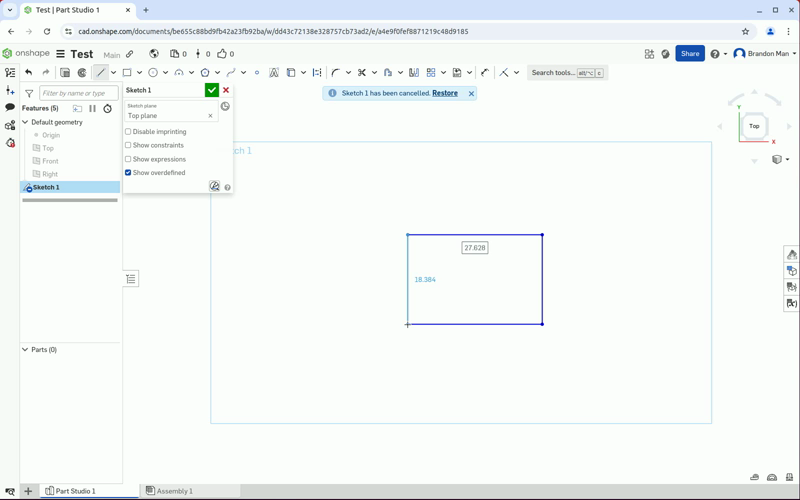
click(407, 324)
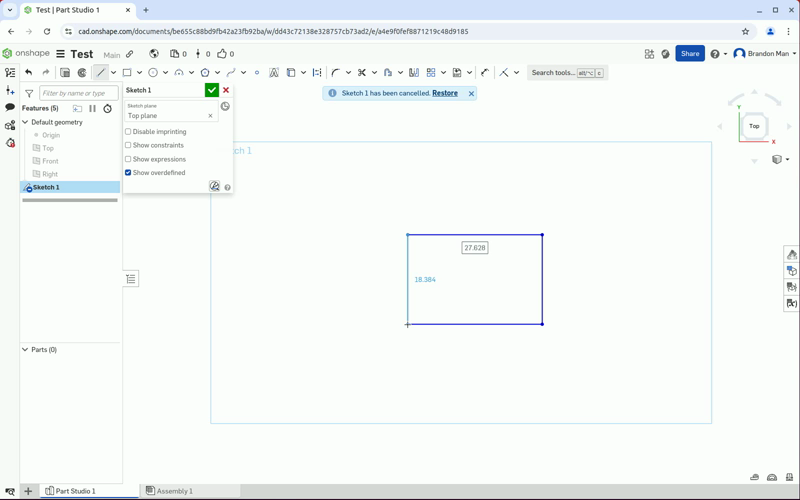
key(esc)
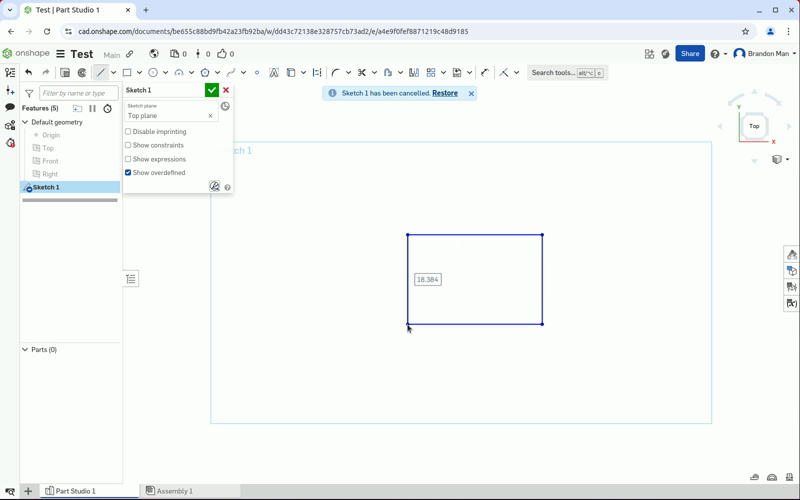
mouse_move(440, 273)
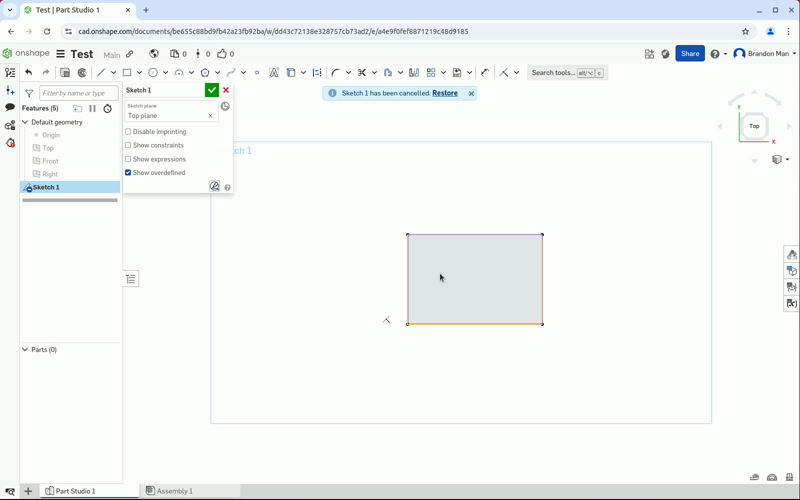
click(440, 273)
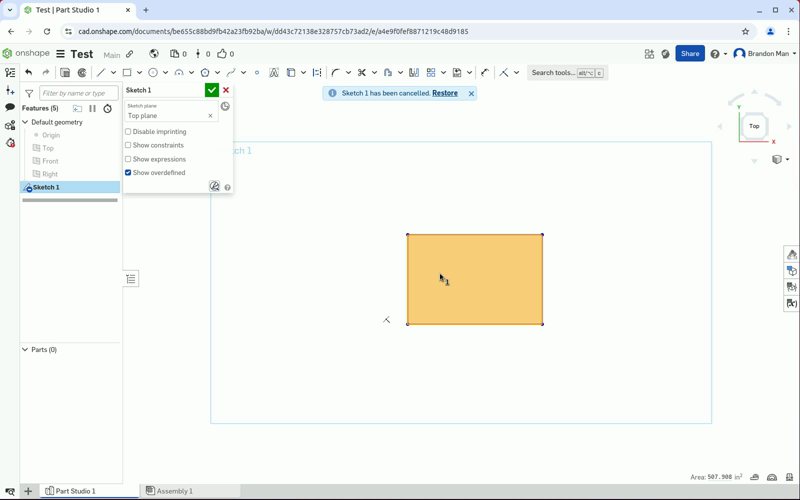
mouse_move(73, 352)
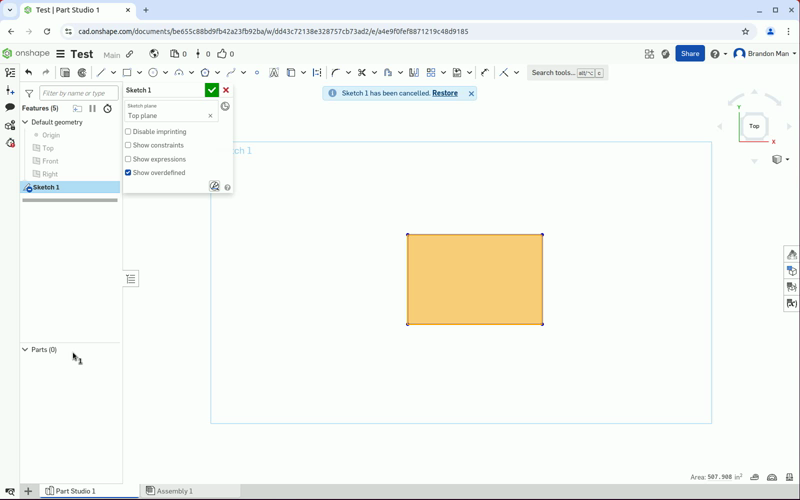
key(shift+y)
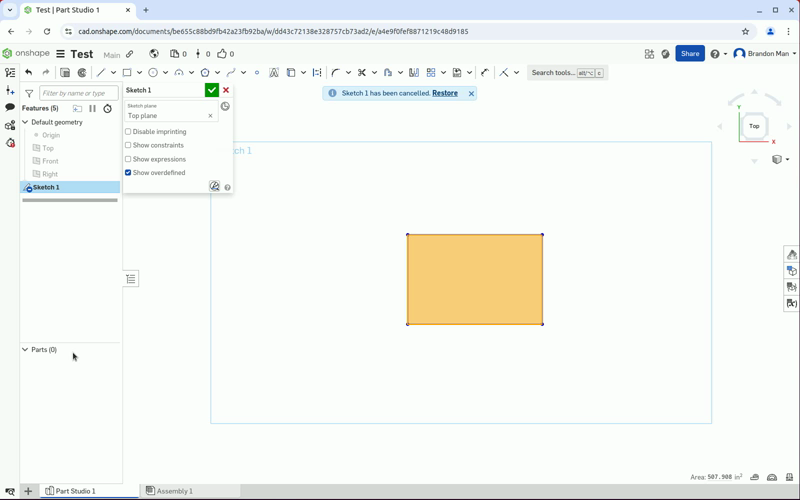
key(shift+e)
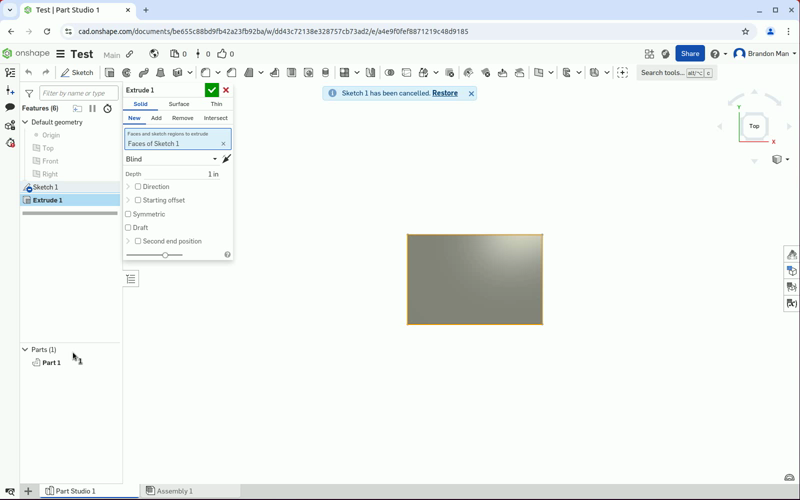
mouse_move(143, 106)
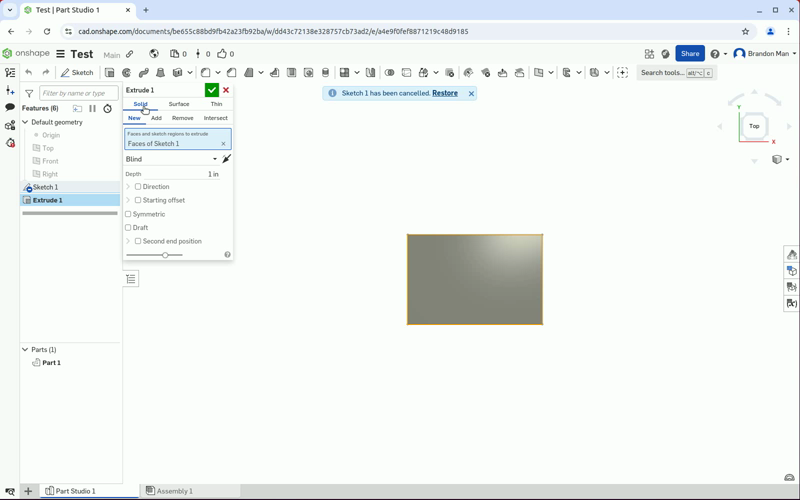
click(143, 106)
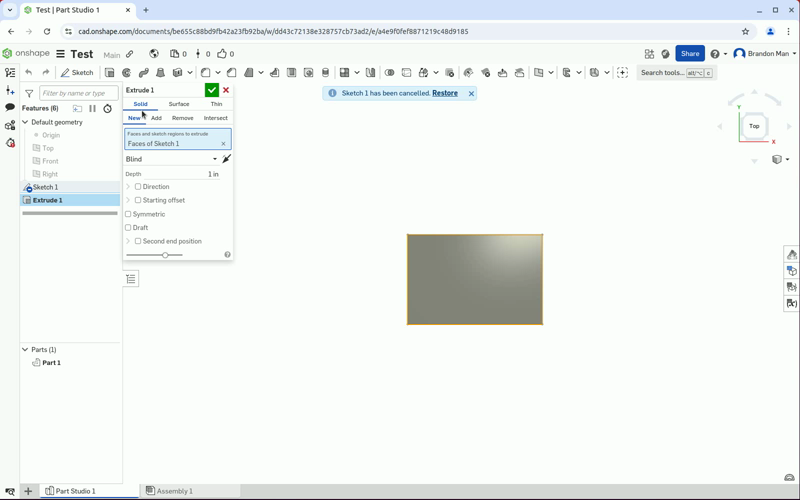
mouse_move(137, 120)
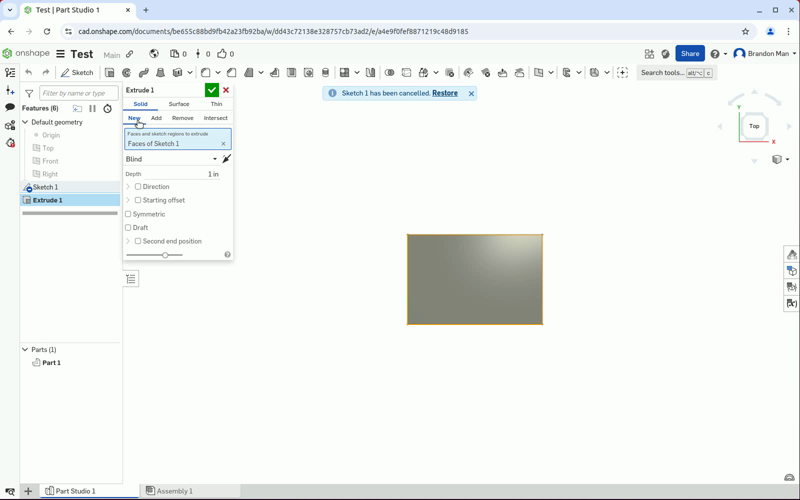
click(137, 120)
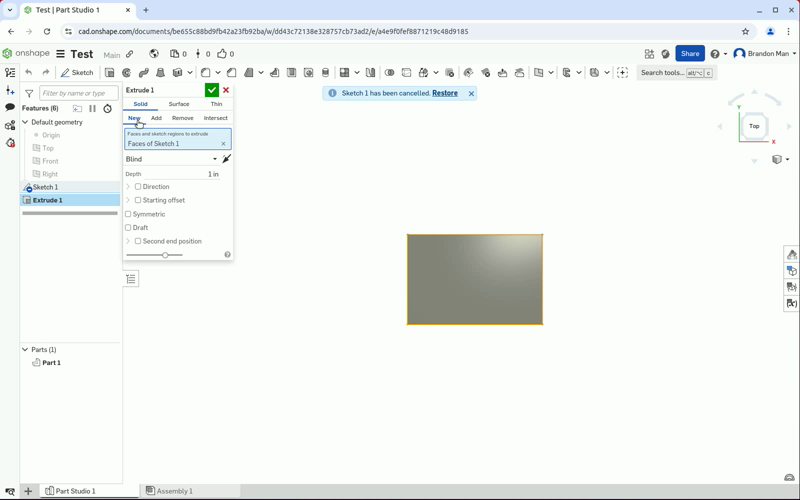
key(tab, 4)
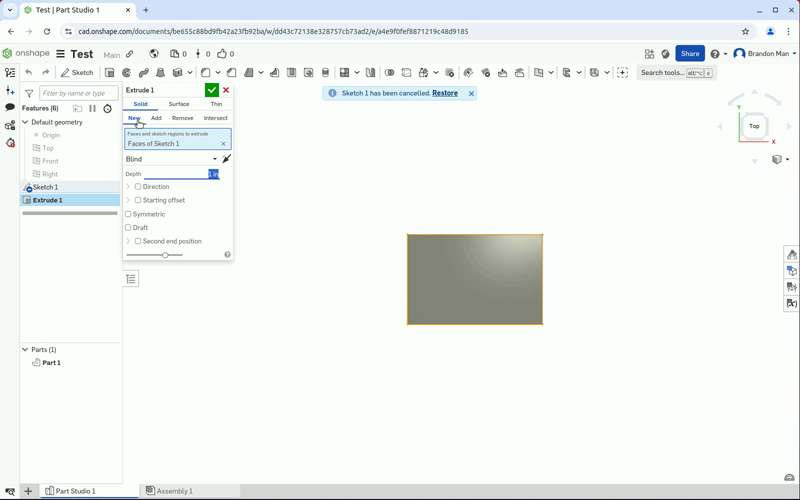
text(23.108)
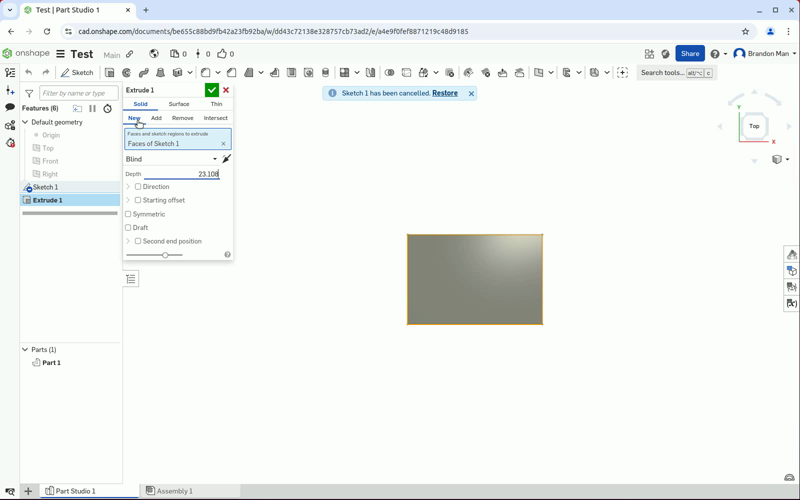
key(enter)
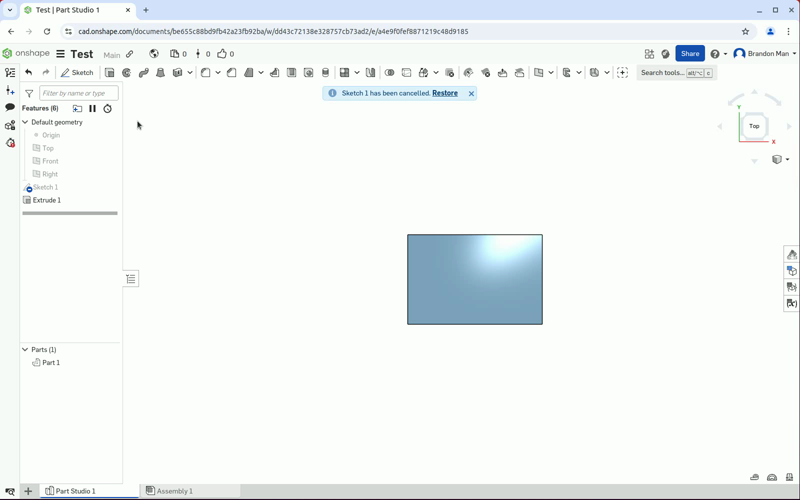
key(shift+h)
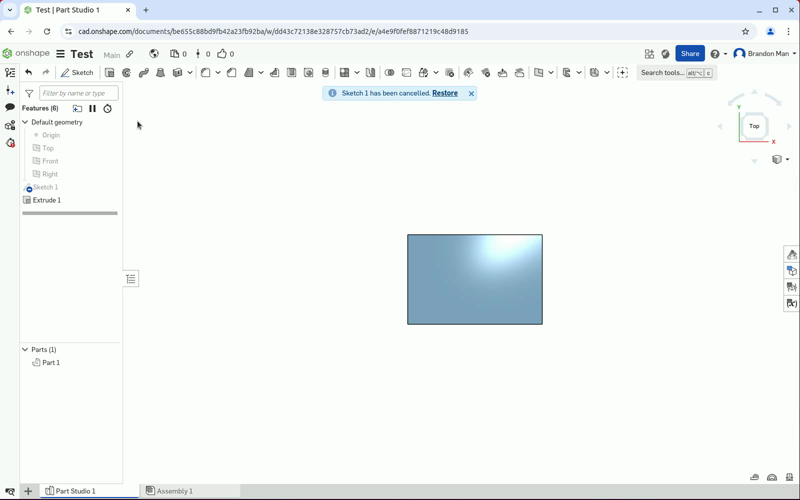
key(shift+h)
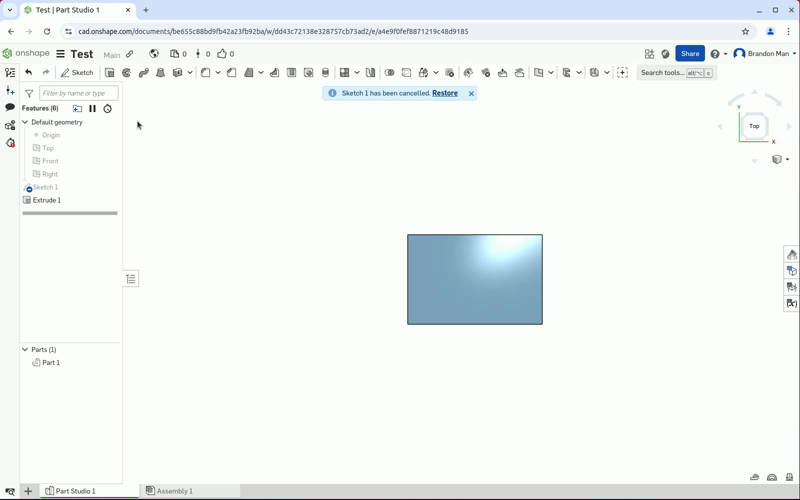
mouse_move(73, 189)
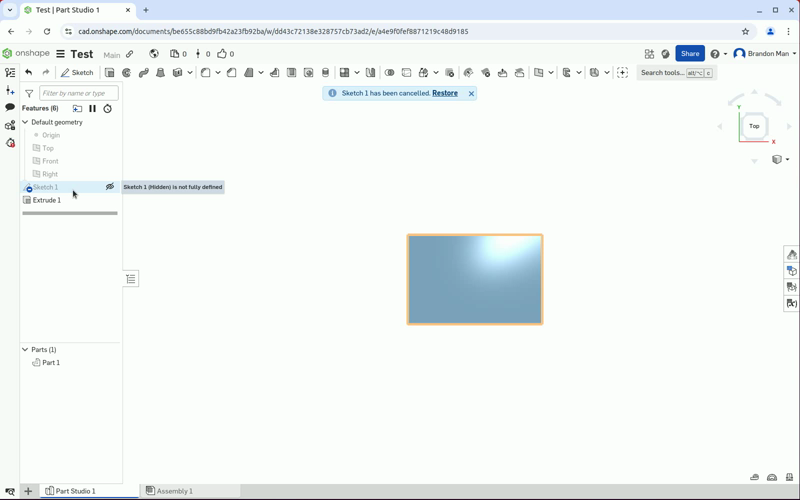
click(73, 189)
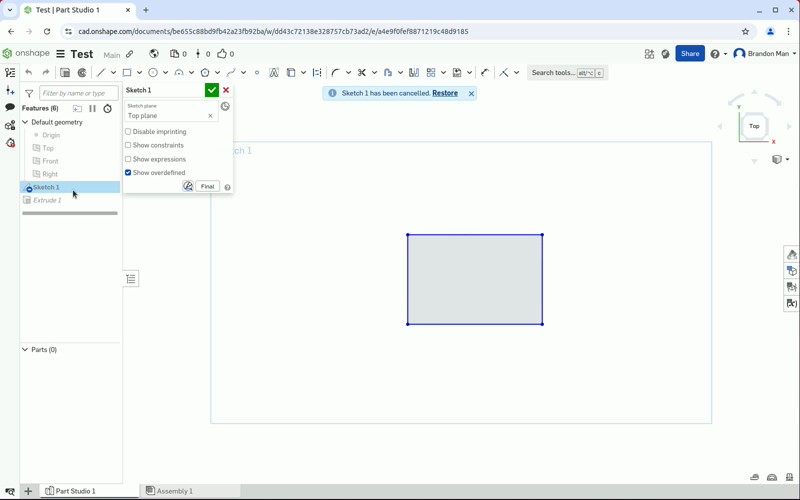
mouse_move(229, 92)
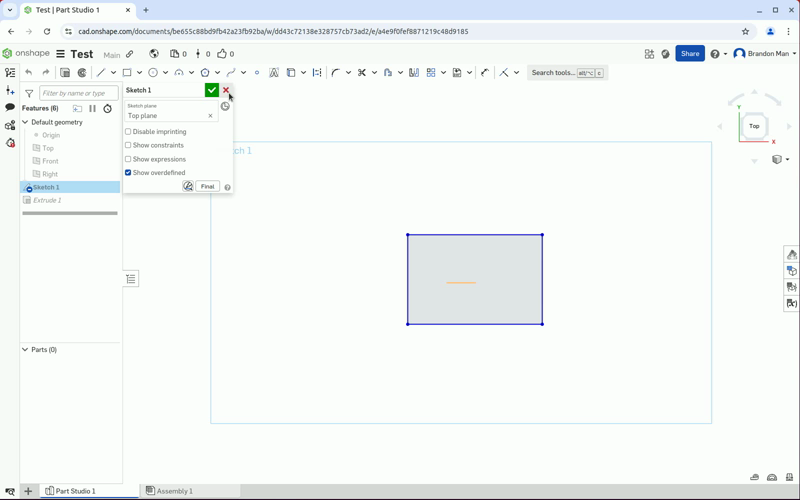
click(229, 92)
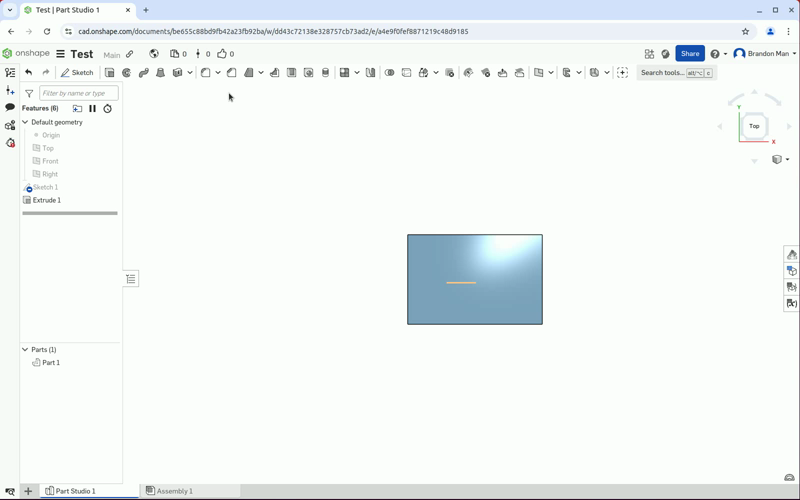
mouse_move(73, 352)
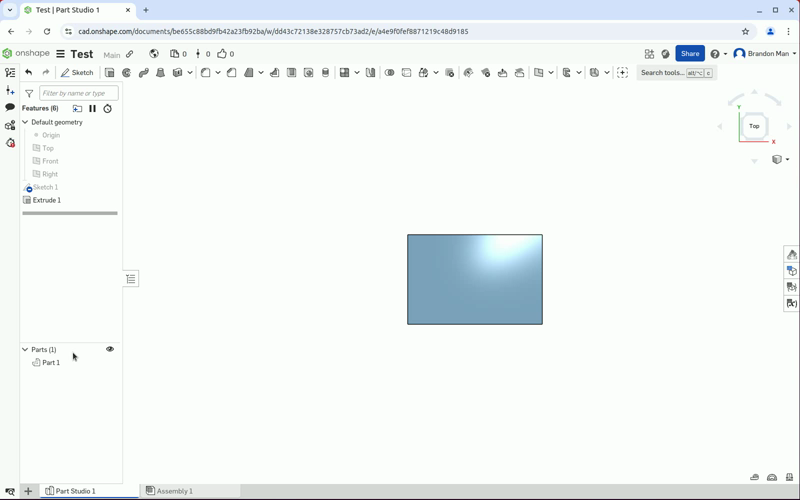
key(y)
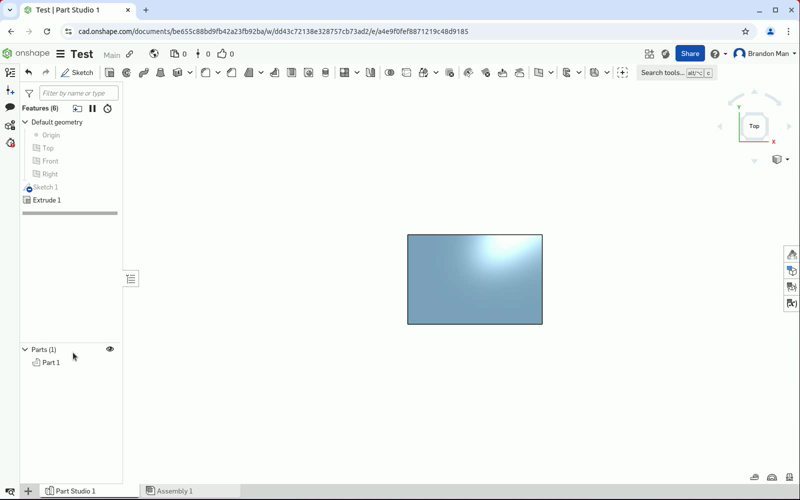
key(shift+p)
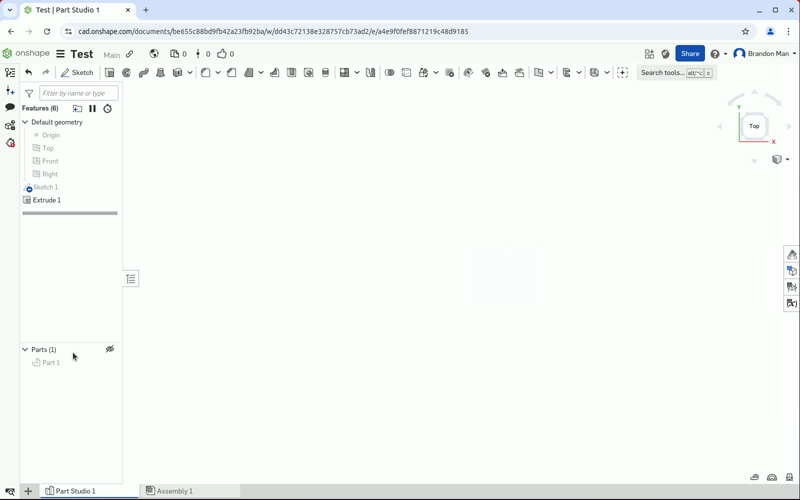
key(space)
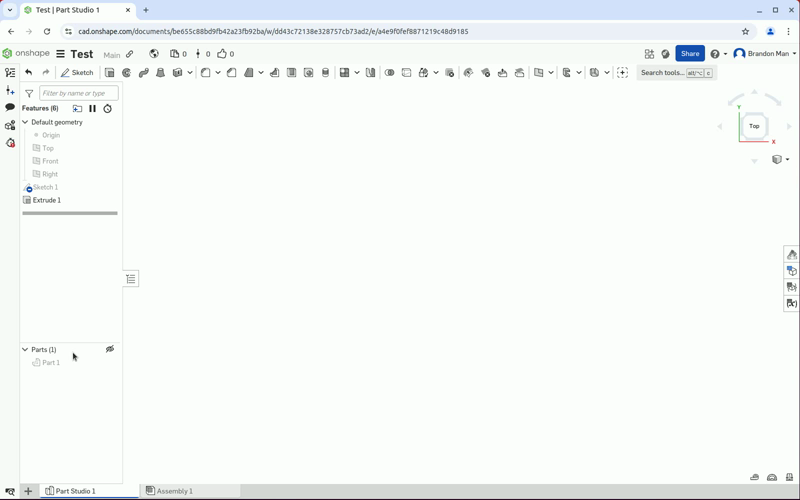
key_down(shift)
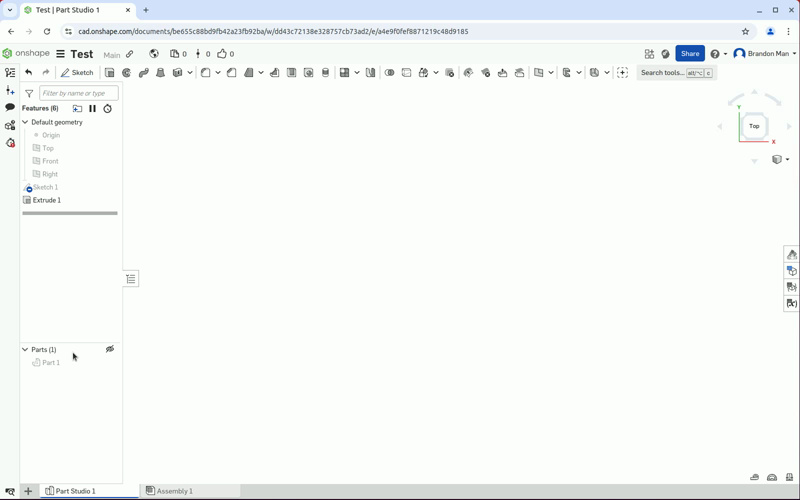
key(up)
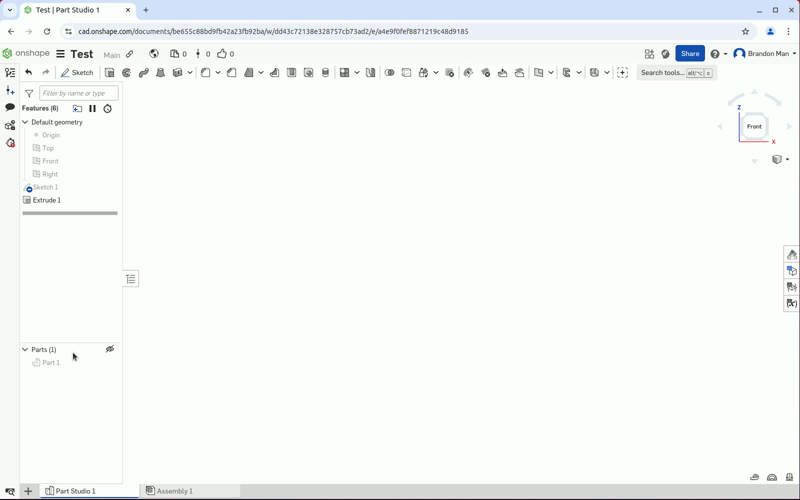
key_up(shift)
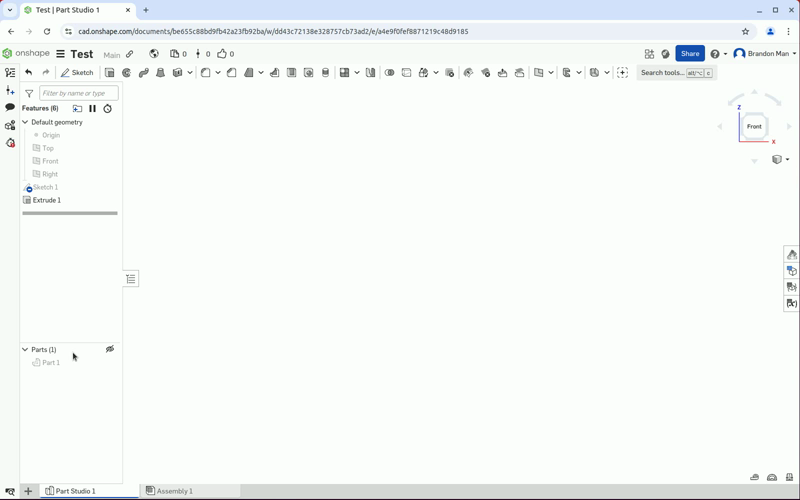
mouse_move(73, 352)
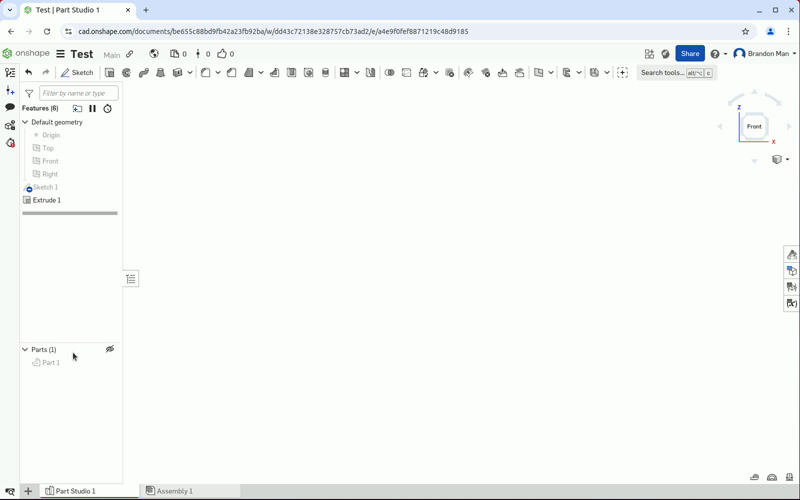
key(shift+y)
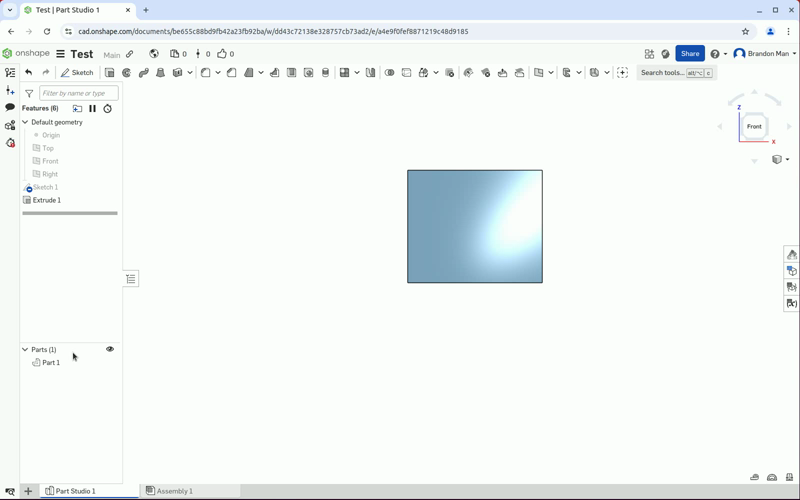
mouse_move(541, 75)
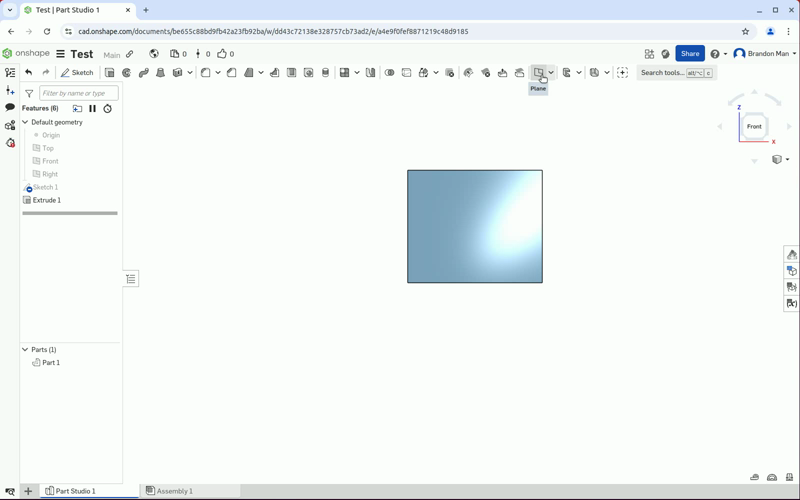
click(541, 75)
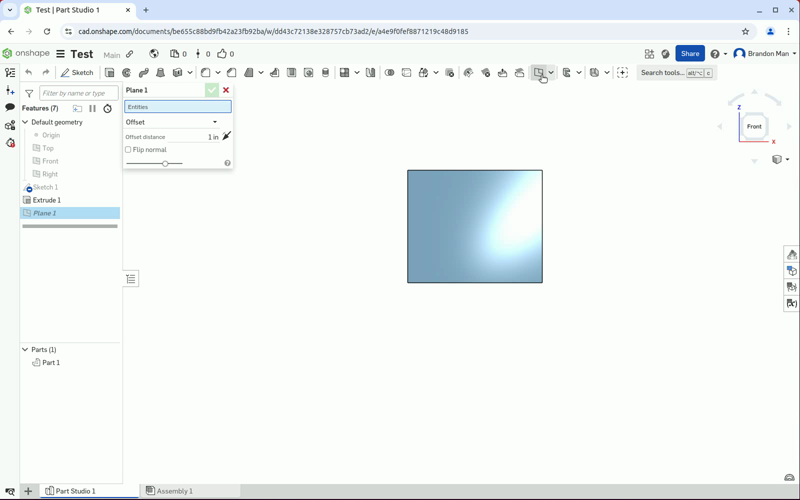
mouse_move(73, 163)
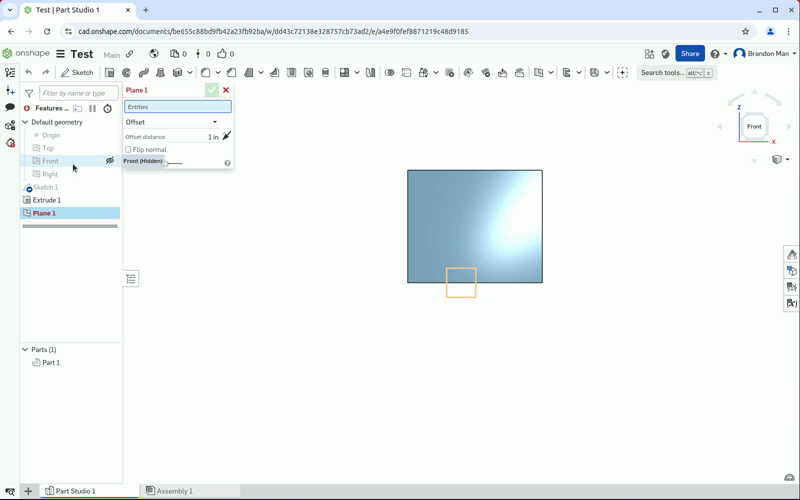
click(73, 163)
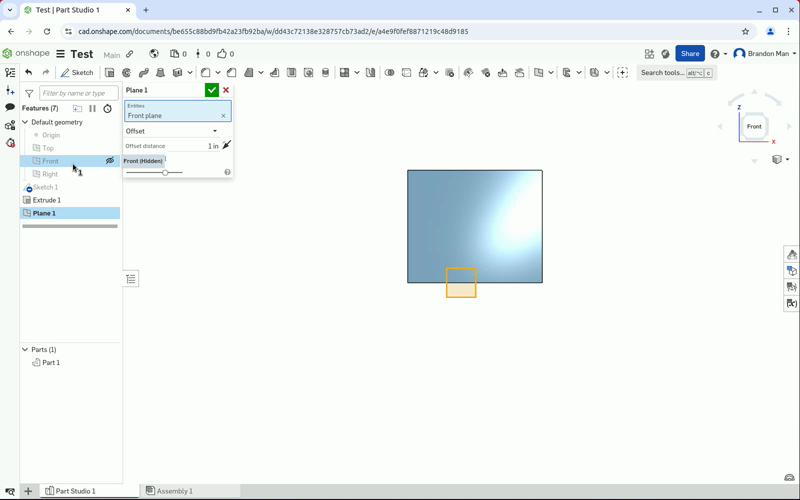
key(tab, 2)
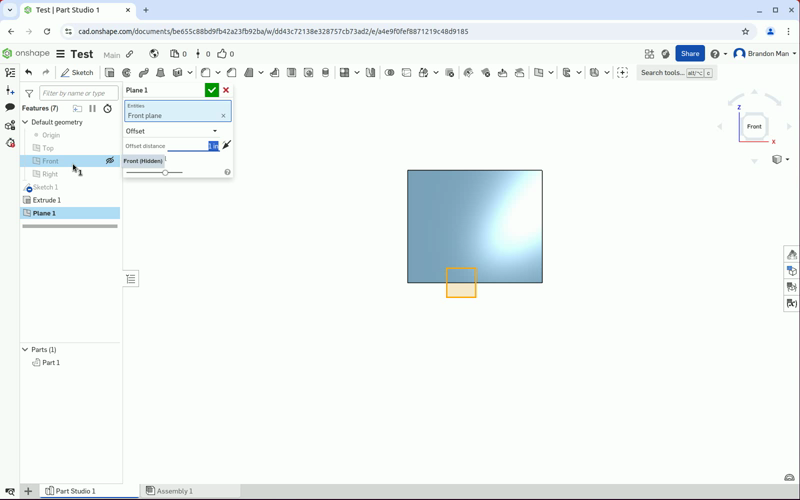
text(8.411)
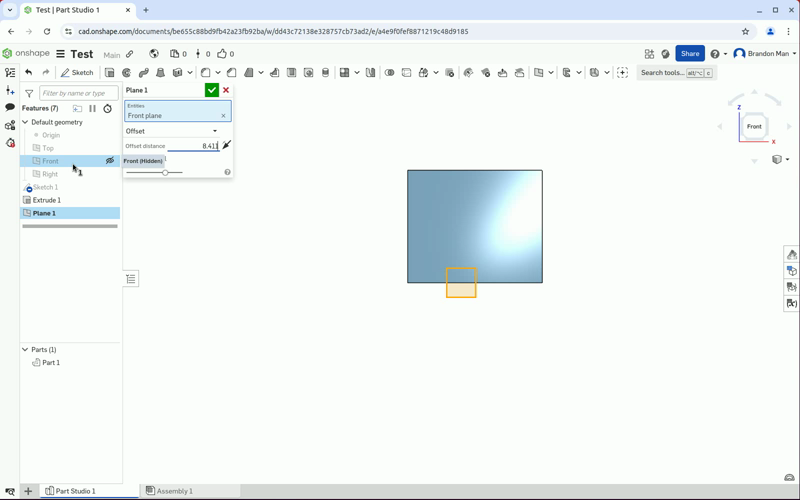
key(enter, 2)
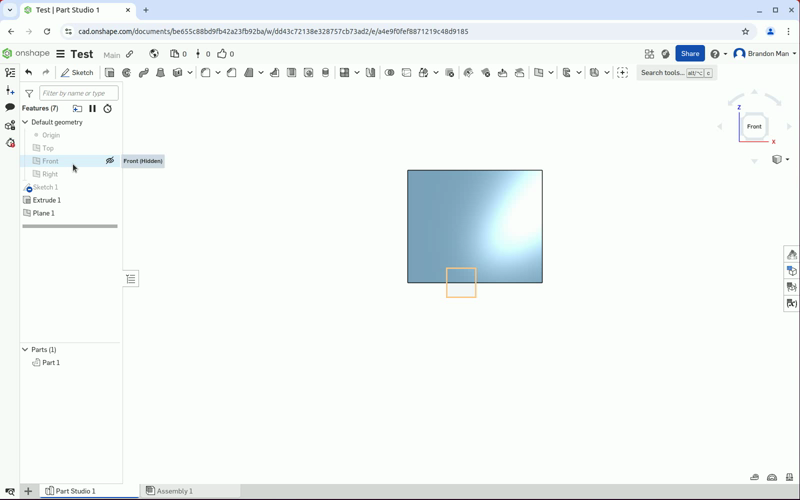
key(shift+s)
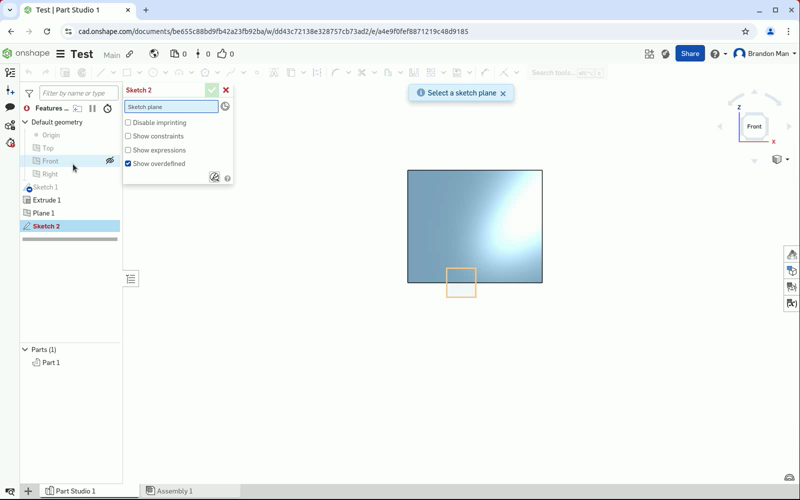
mouse_move(73, 215)
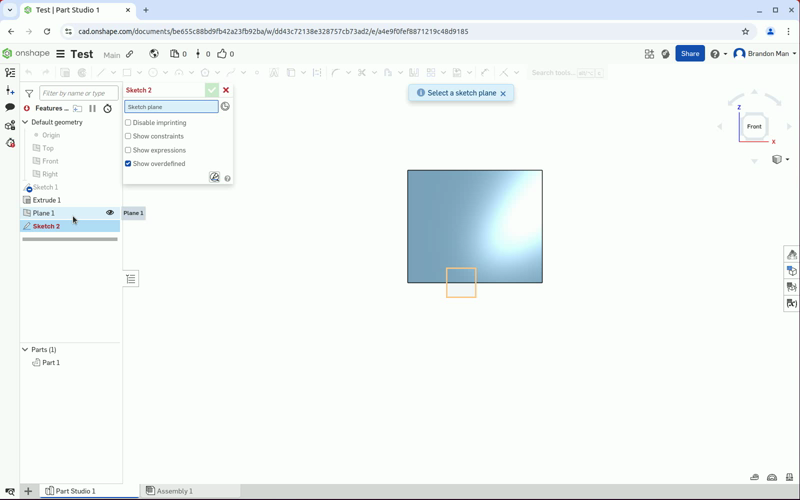
click(73, 215)
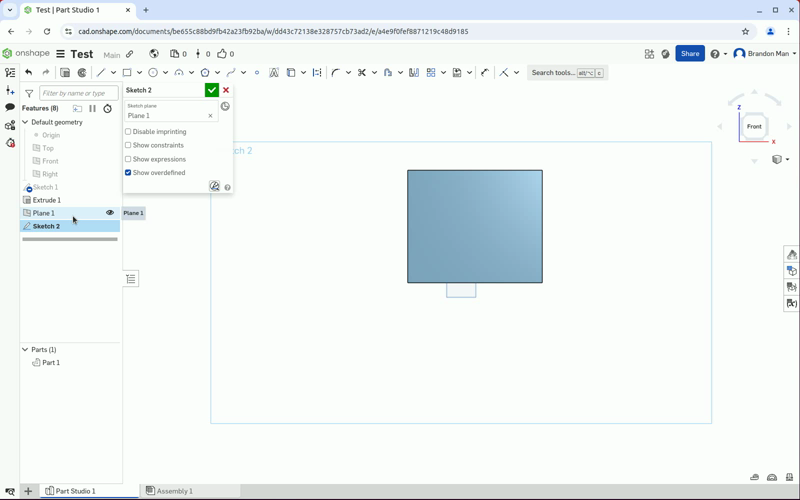
mouse_move(73, 352)
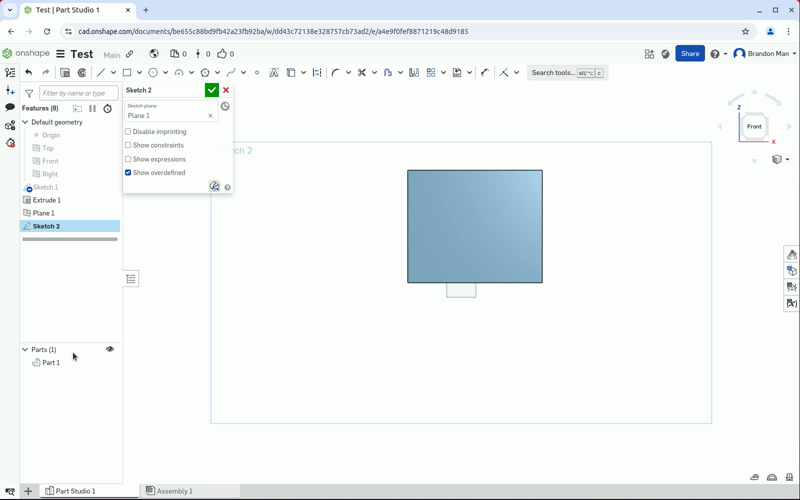
key(y)
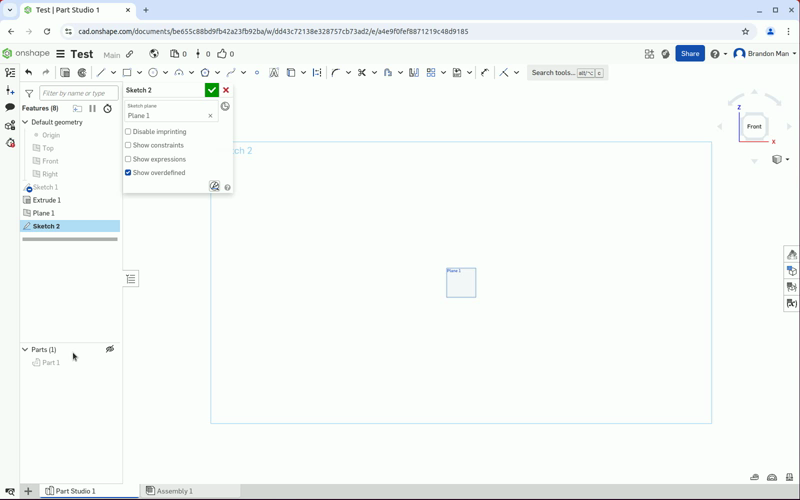
key(l)
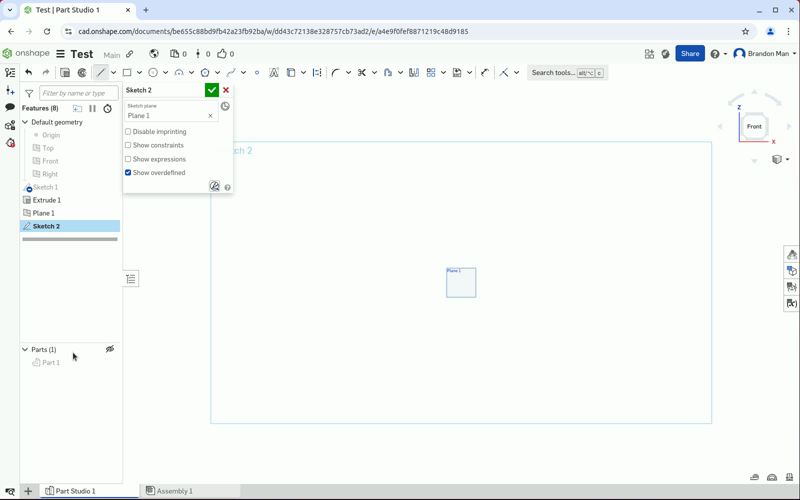
key_down(shift)
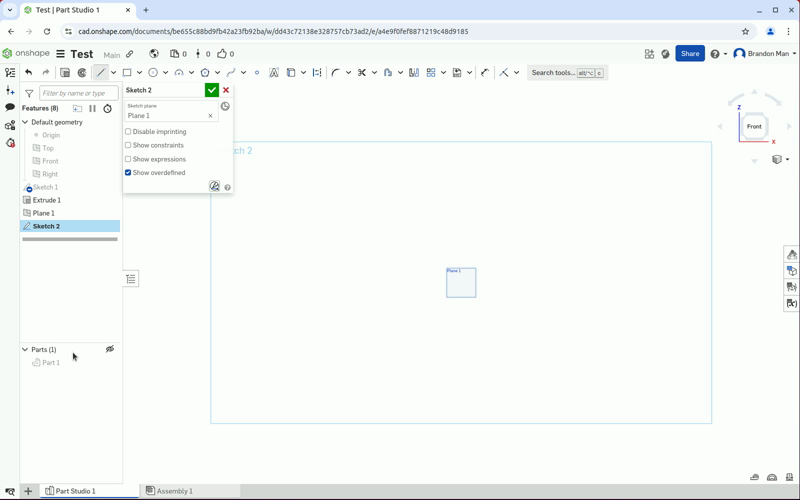
mouse_move(486, 215)
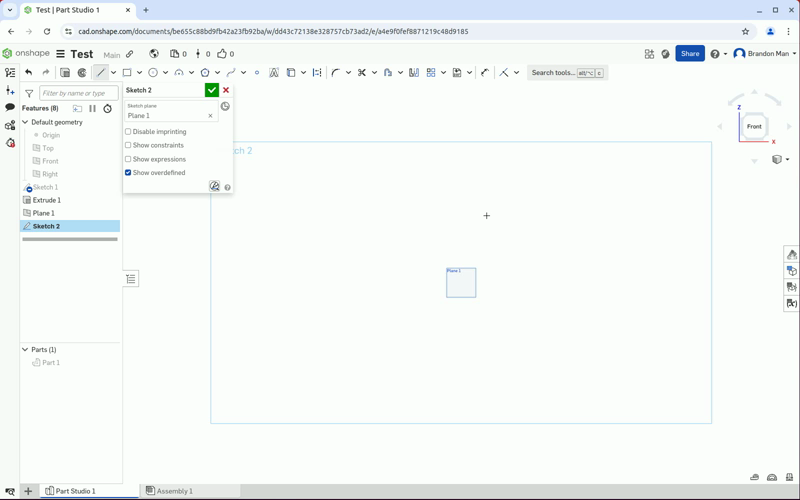
click(486, 215)
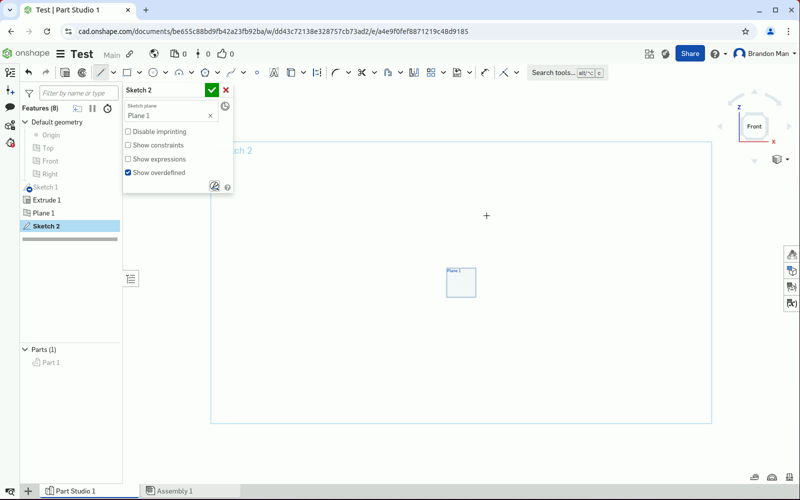
key_up(shift)
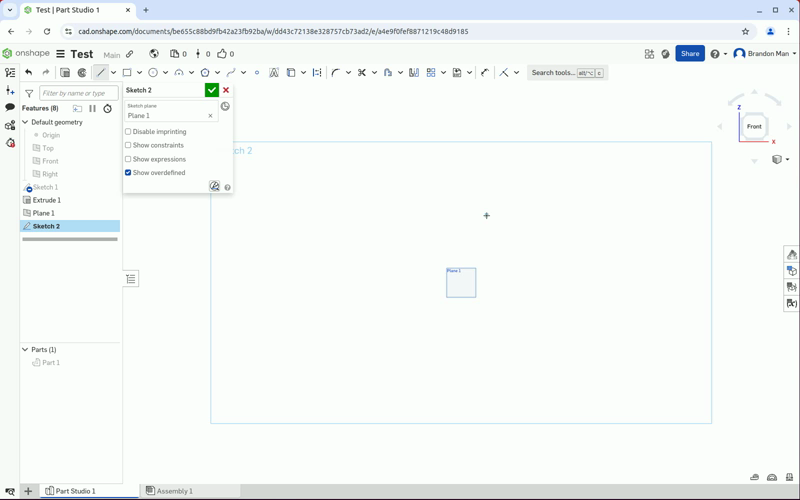
key_down(shift)
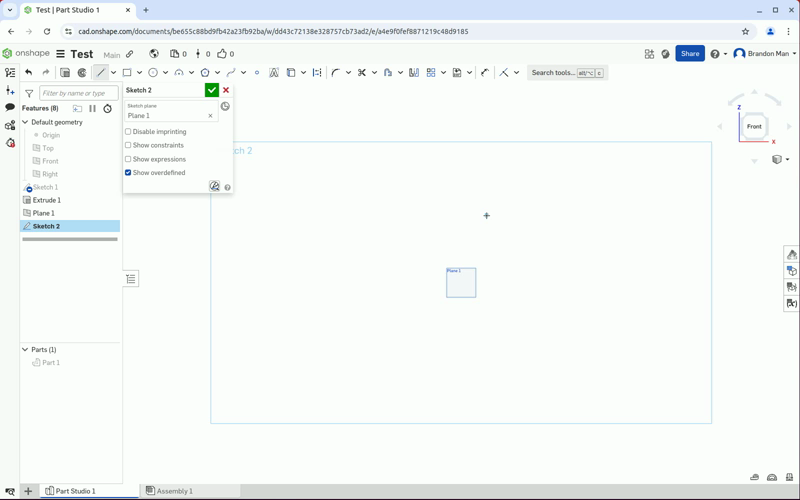
mouse_move(516, 215)
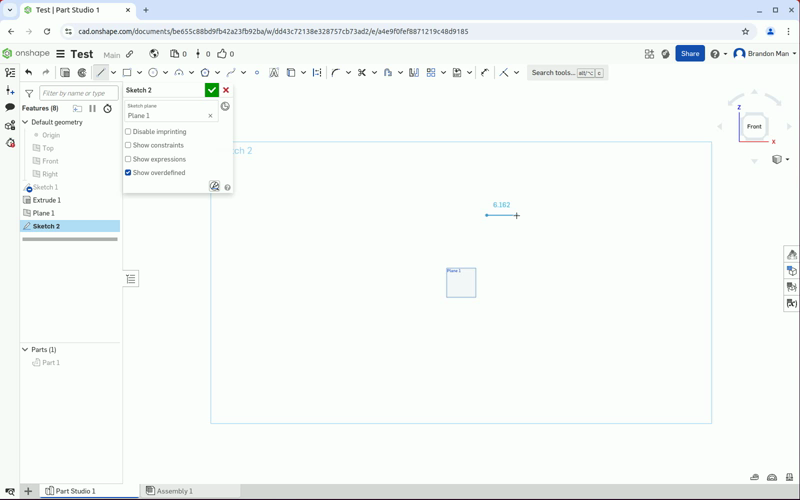
mouse_move(543, 215)
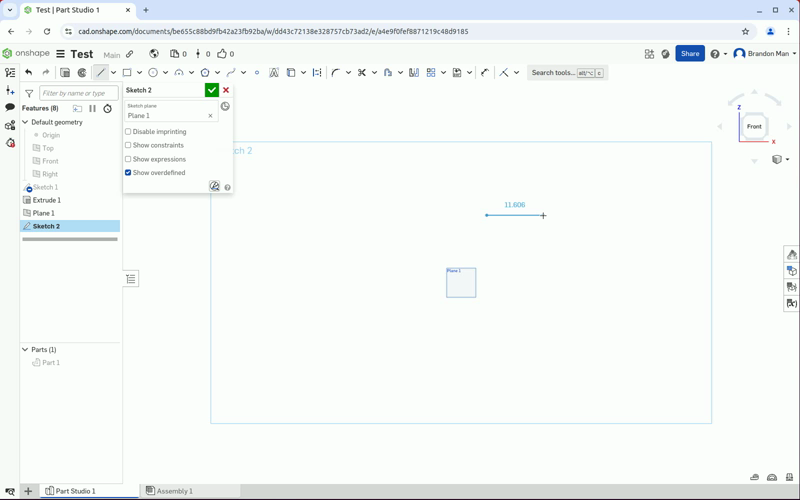
click(543, 215)
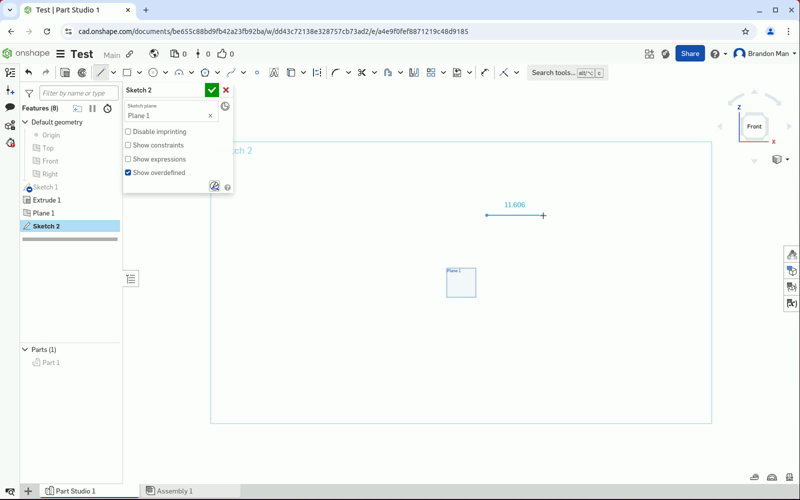
key_up(shift)
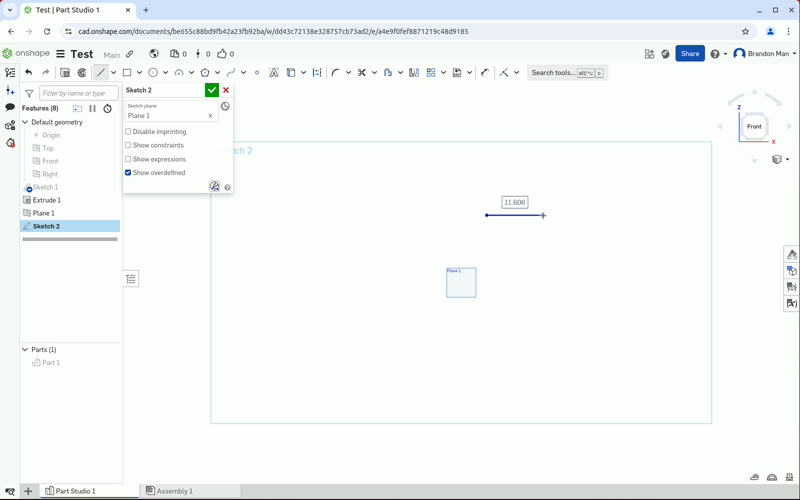
key_down(shift)
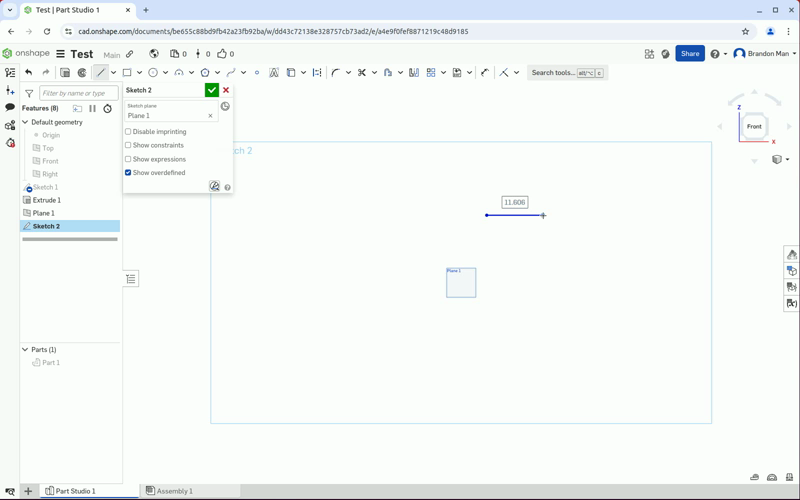
mouse_move(573, 215)
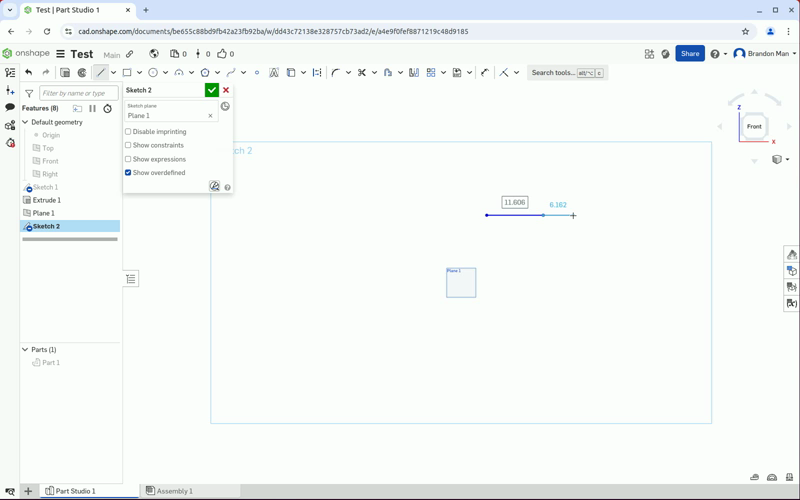
mouse_move(543, 169)
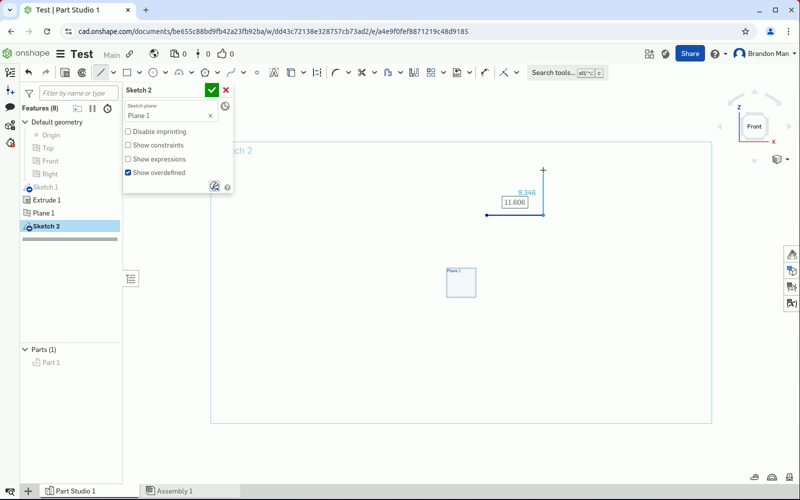
click(543, 169)
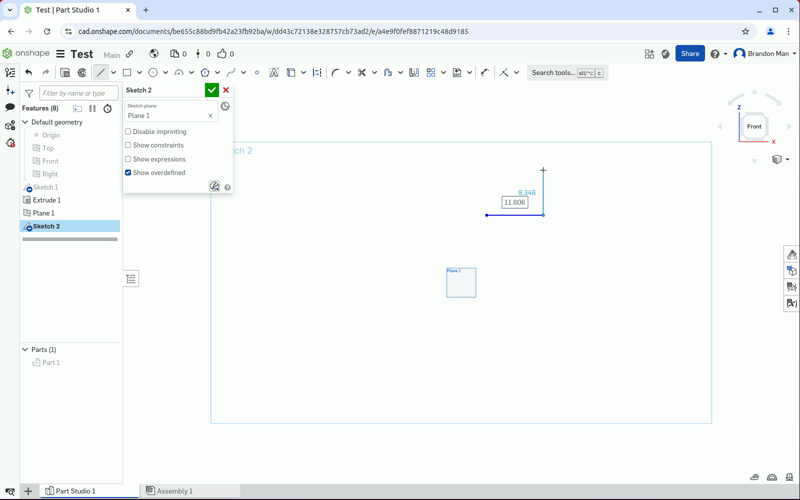
key_up(shift)
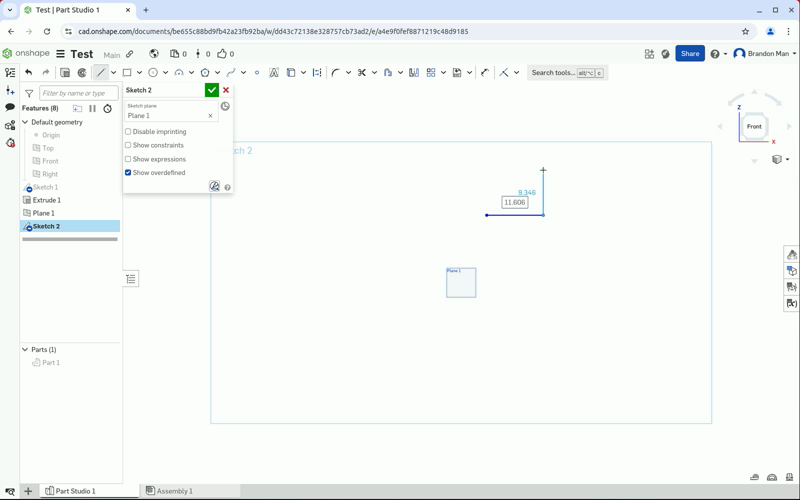
key_down(shift)
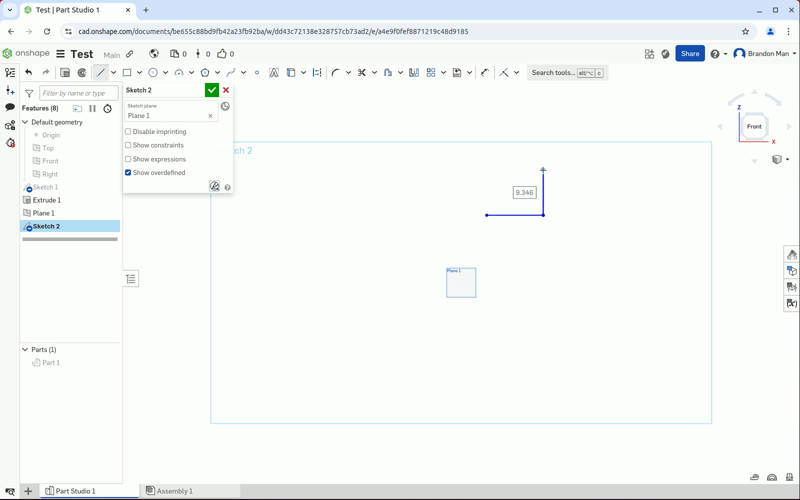
mouse_move(573, 169)
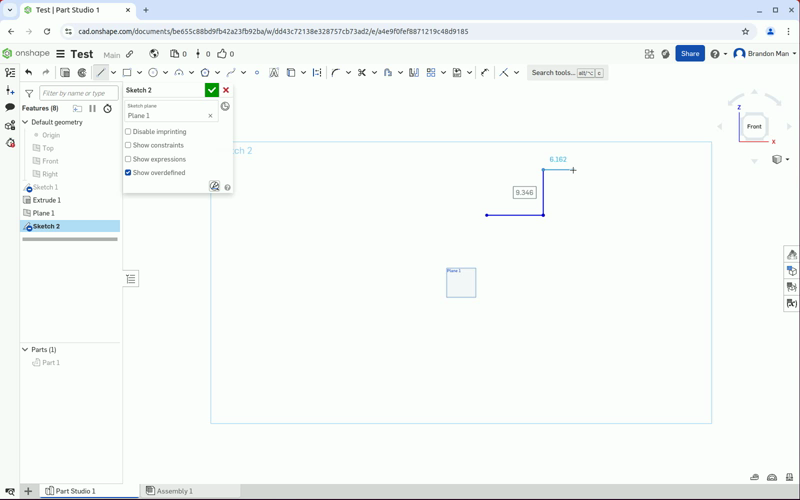
mouse_move(486, 169)
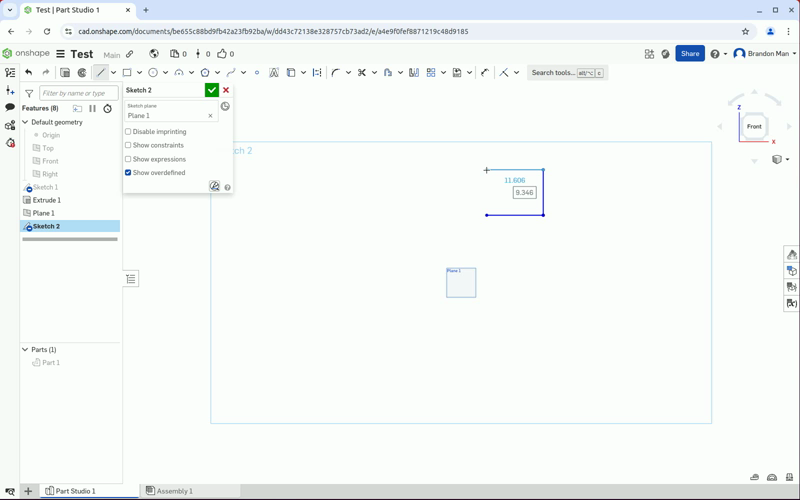
click(486, 169)
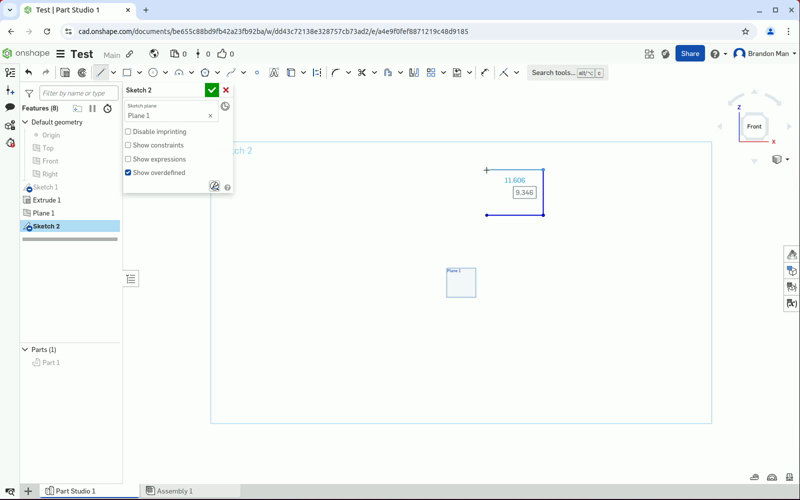
key_up(shift)
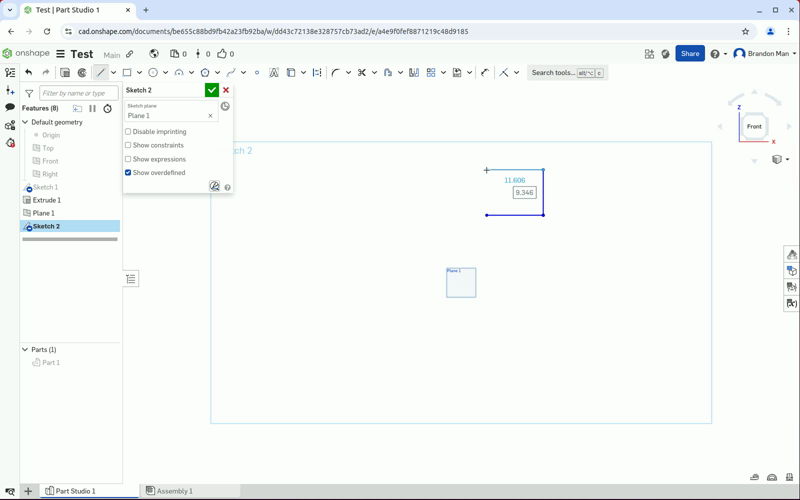
mouse_move(516, 169)
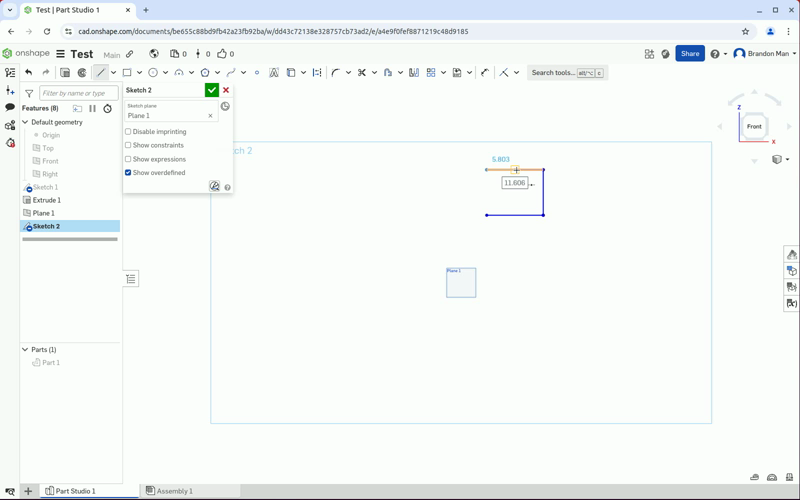
key_down(shift)
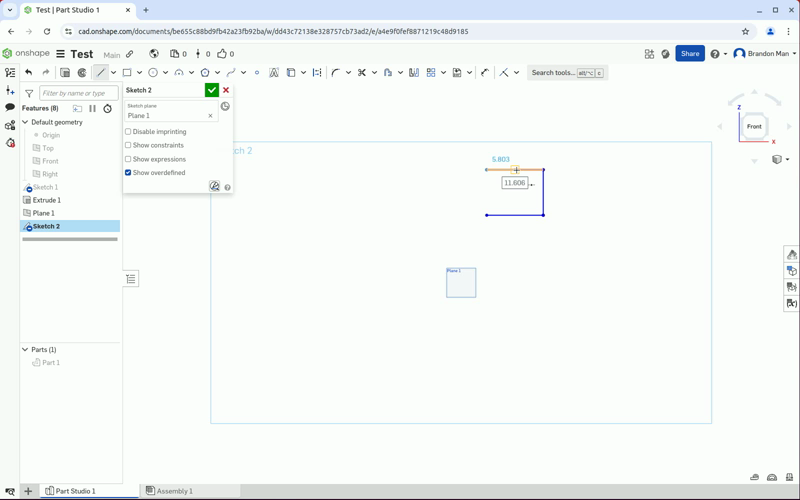
mouse_move(486, 215)
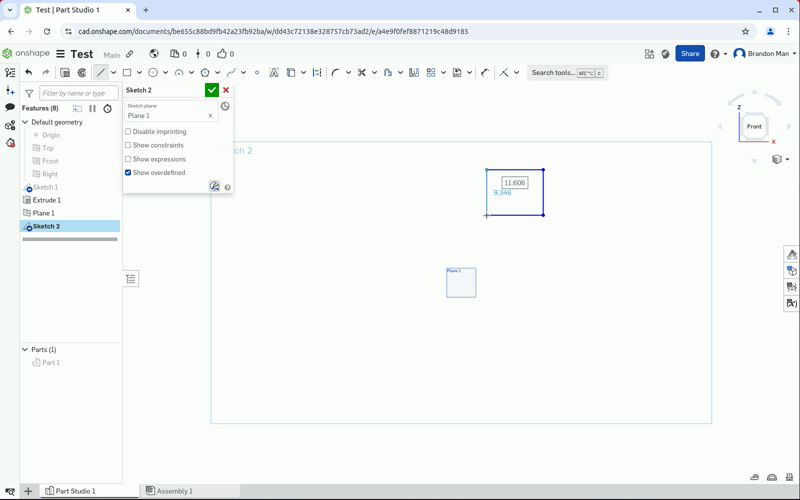
key_up(shift)
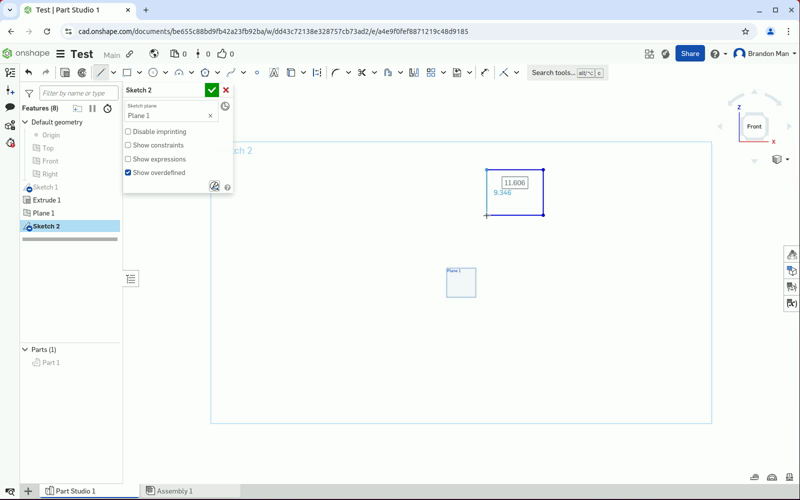
click(486, 215)
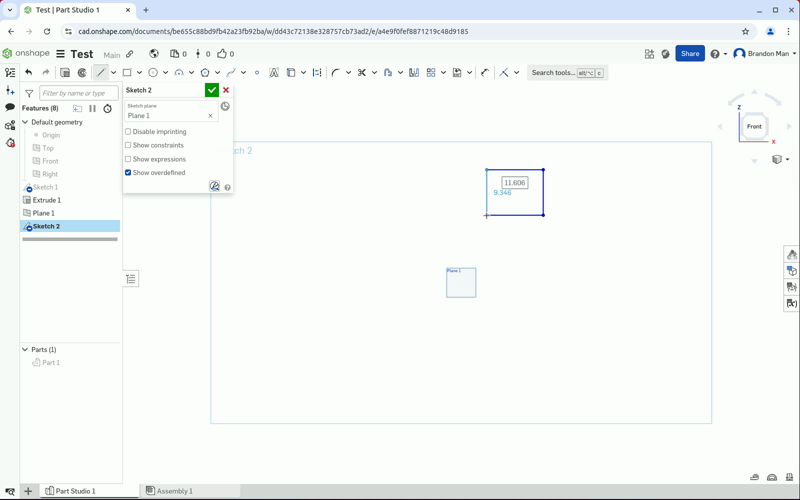
key(esc)
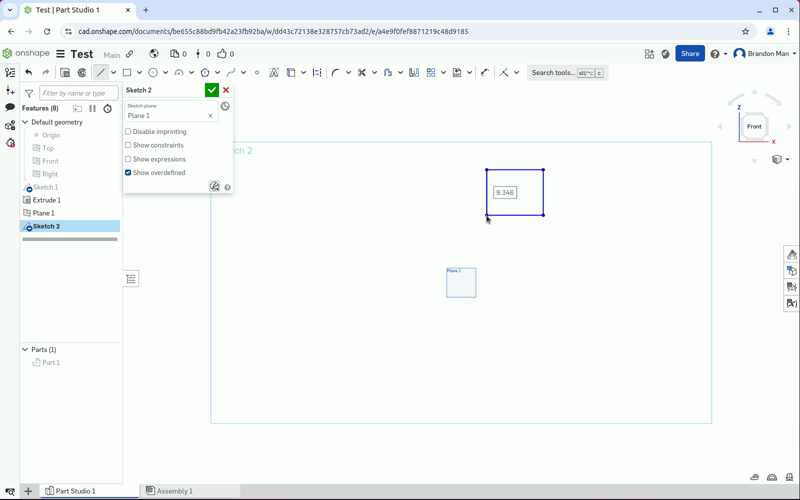
mouse_move(518, 180)
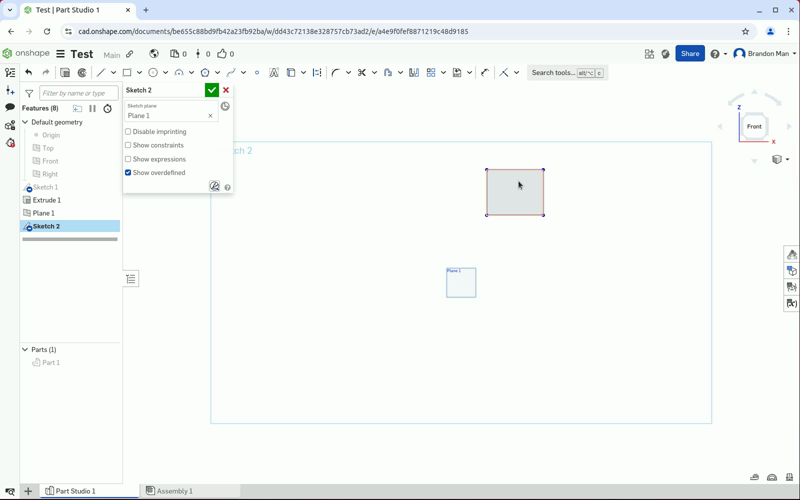
click(518, 180)
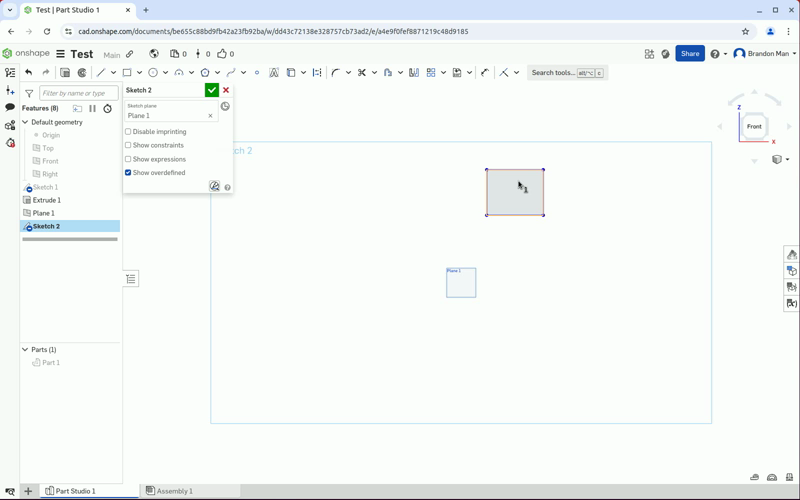
mouse_move(73, 352)
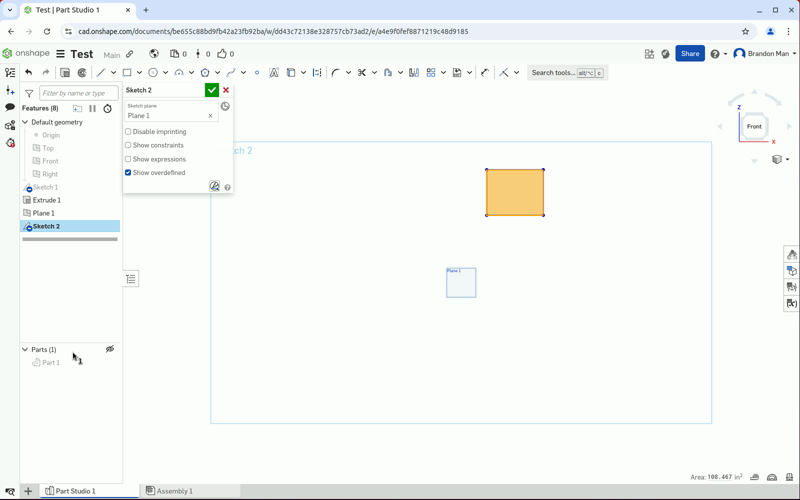
key(shift+y)
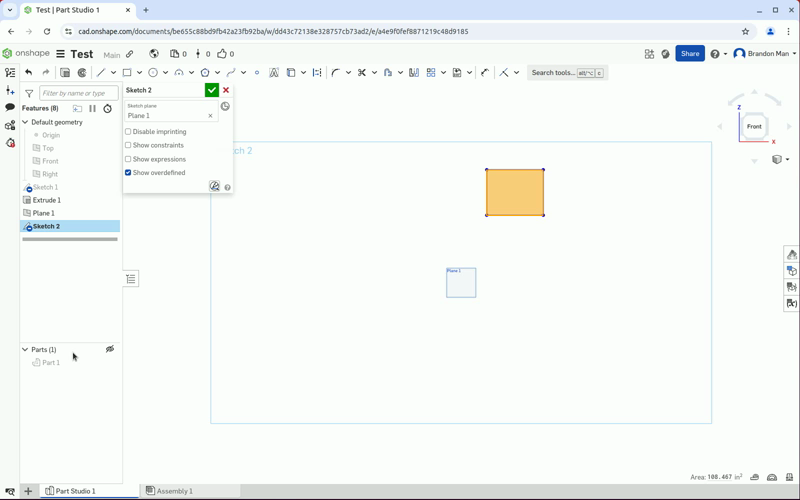
key(shift+e)
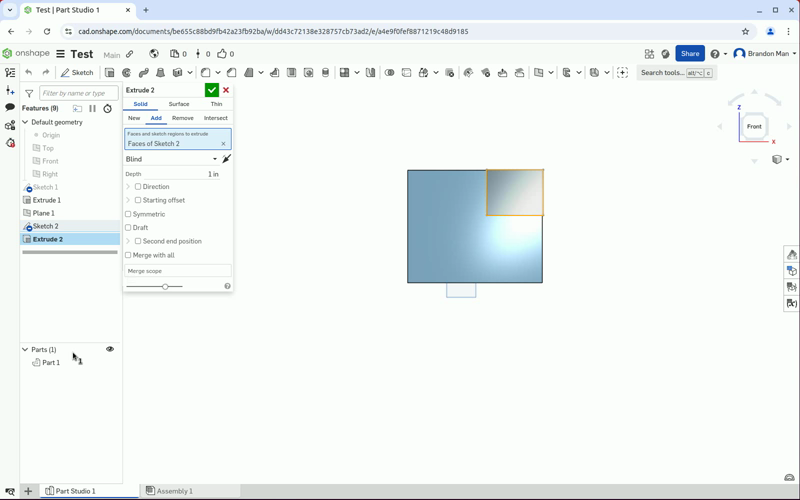
mouse_move(143, 106)
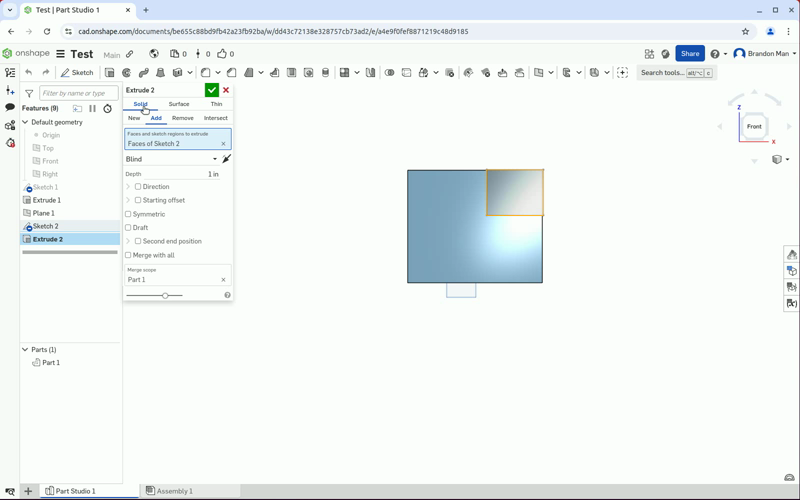
click(143, 106)
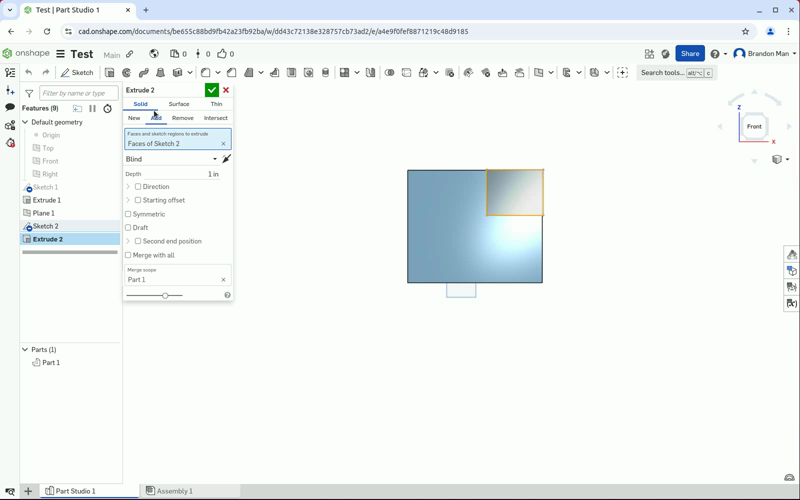
mouse_move(186, 120)
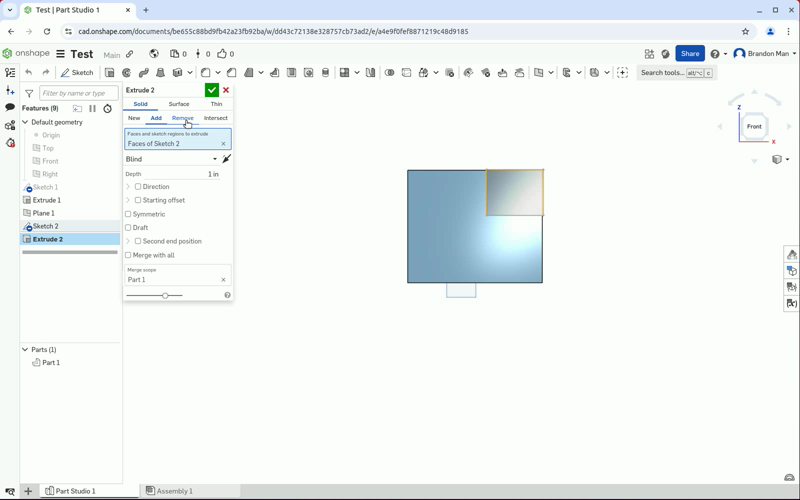
click(186, 120)
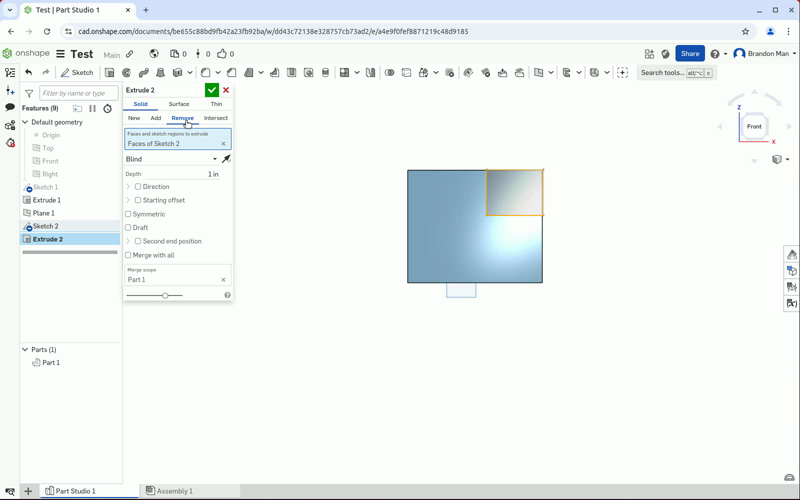
key(tab, 4)
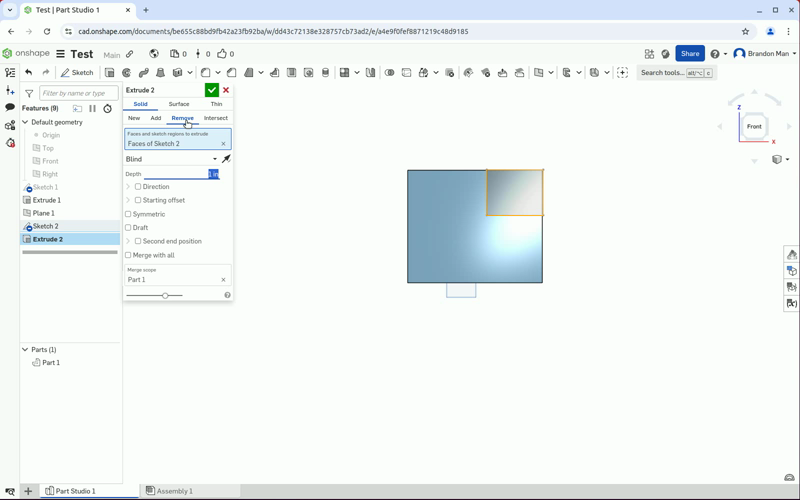
text(18.535)
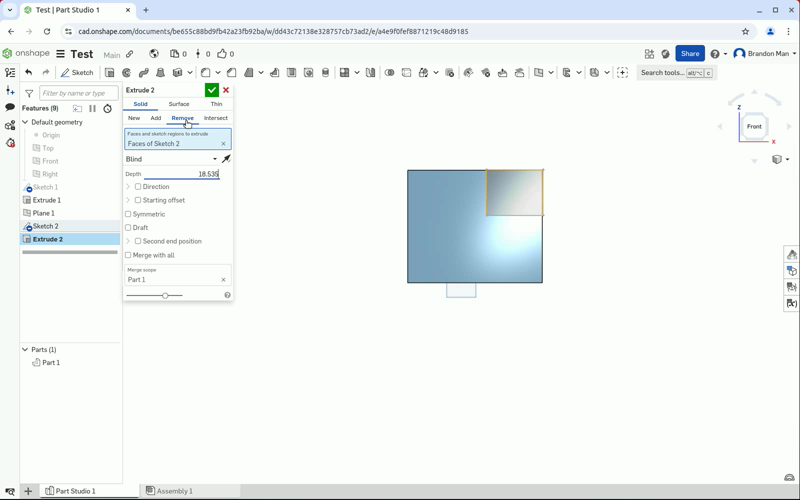
key(tab, 6)
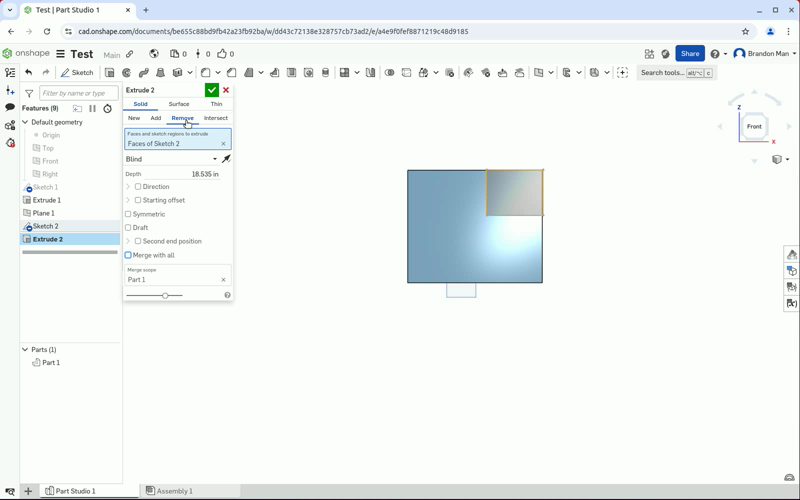
key(space)
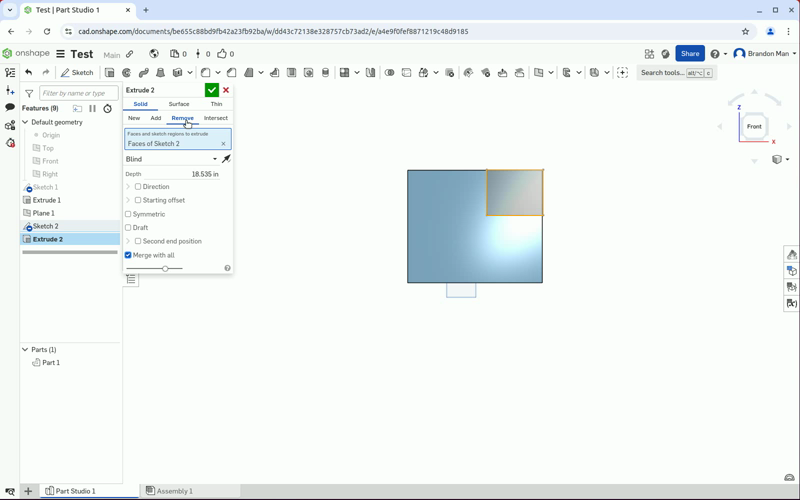
key(enter)
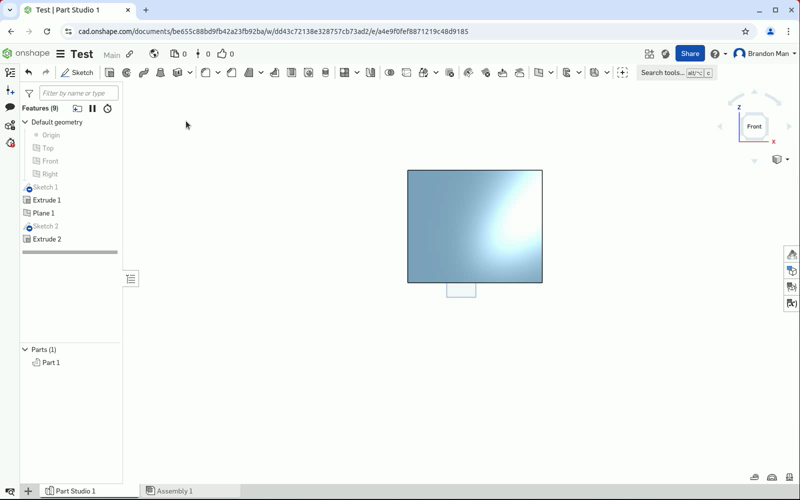
key(shift+h)
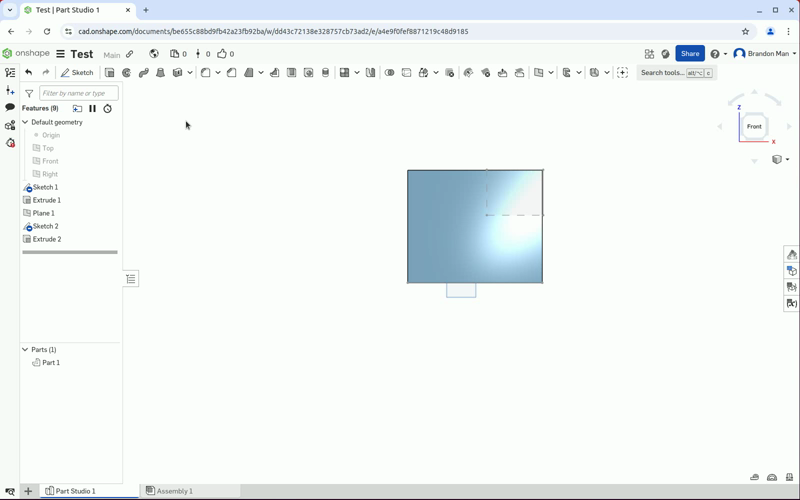
key(shift+h)
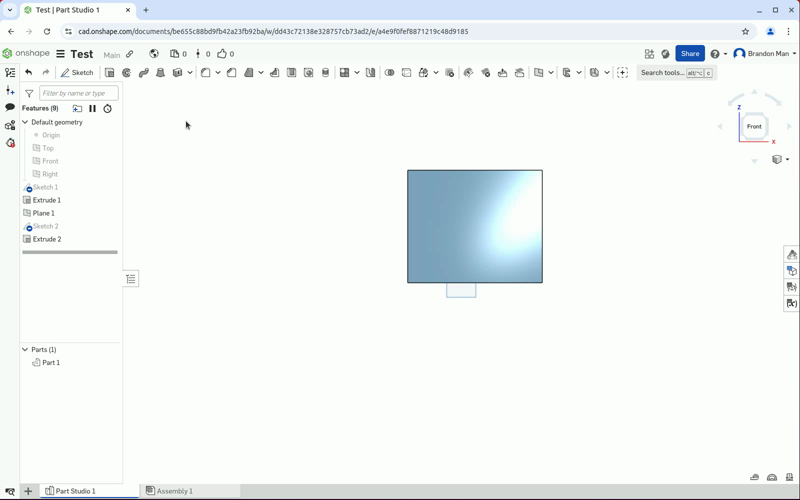
mouse_move(73, 189)
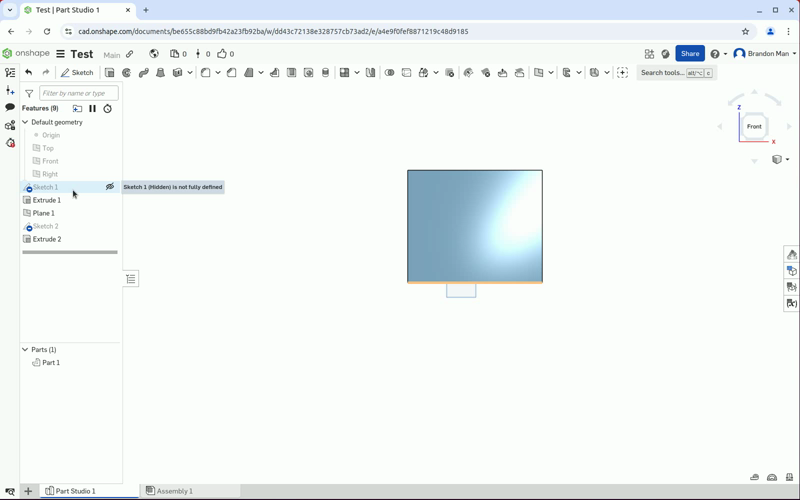
click(73, 189)
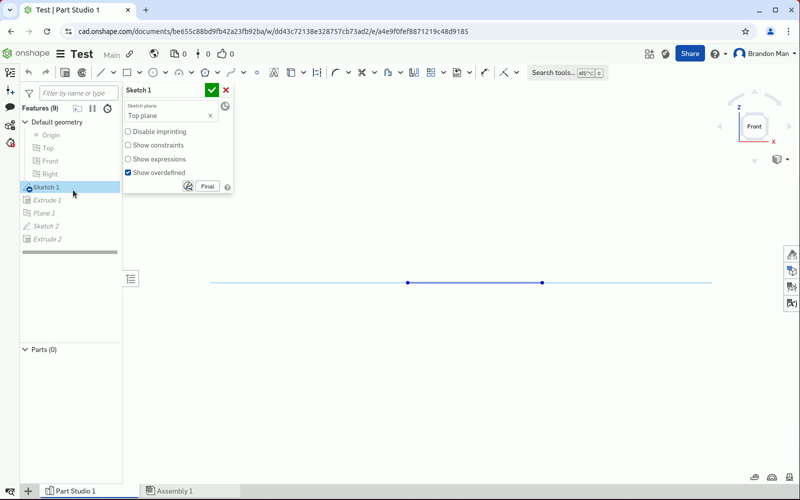
mouse_move(229, 92)
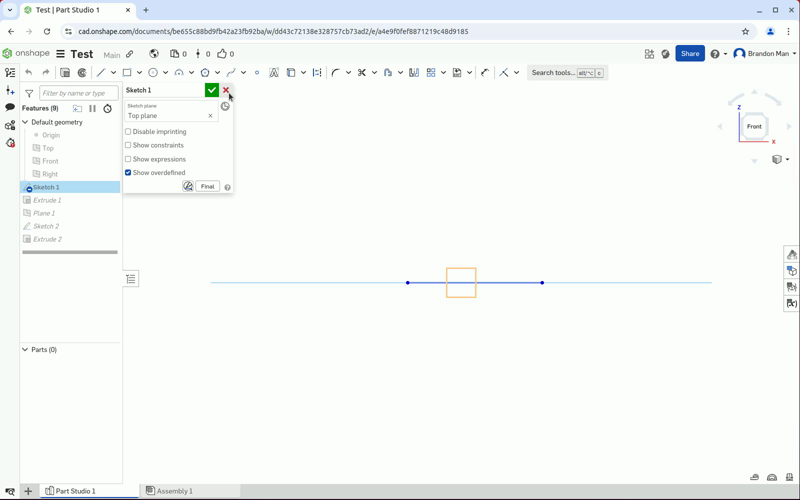
click(229, 92)
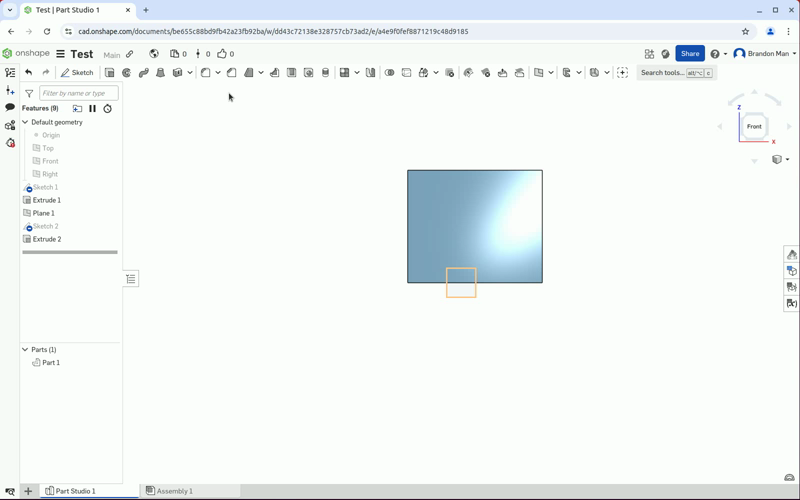
mouse_move(73, 352)
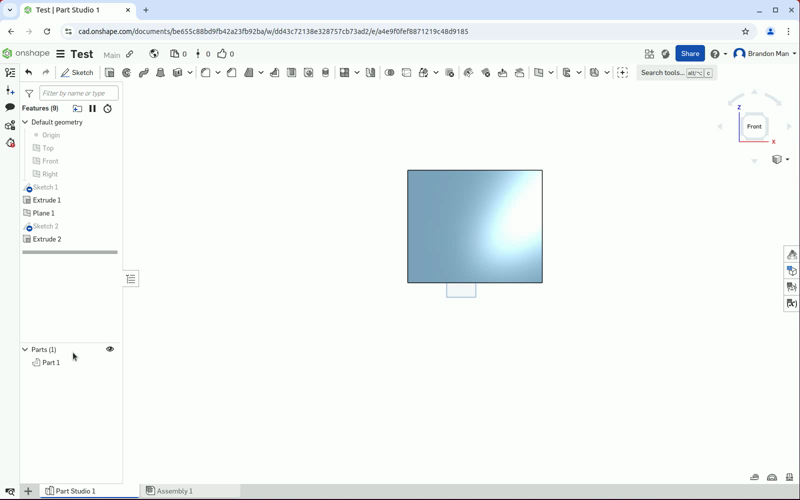
key(y)
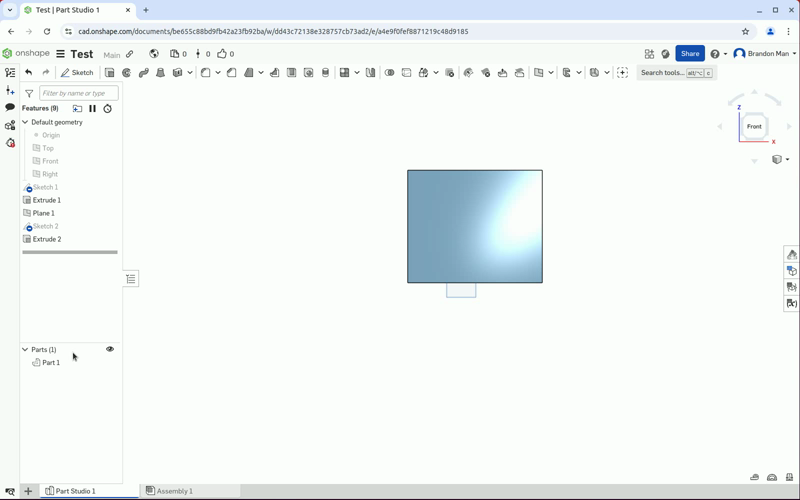
key(shift+p)
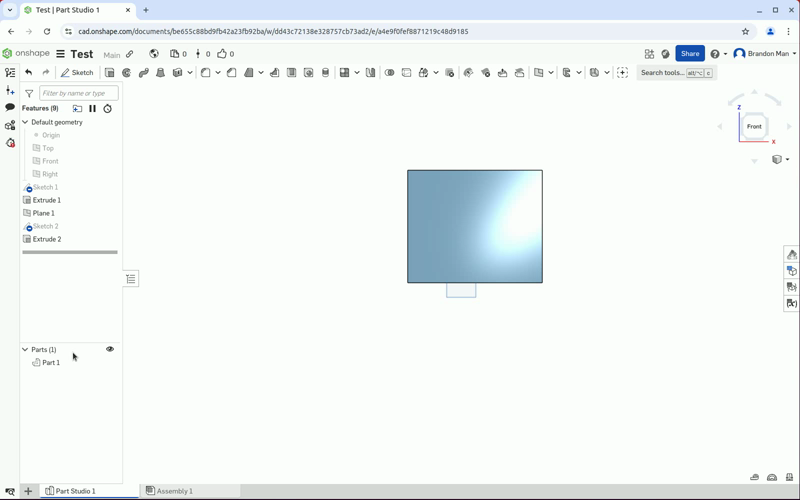
key(space)
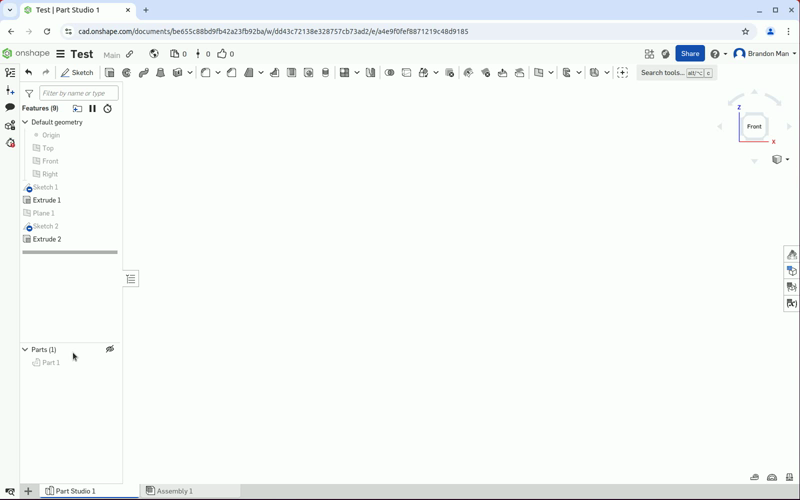
key_down(shift)
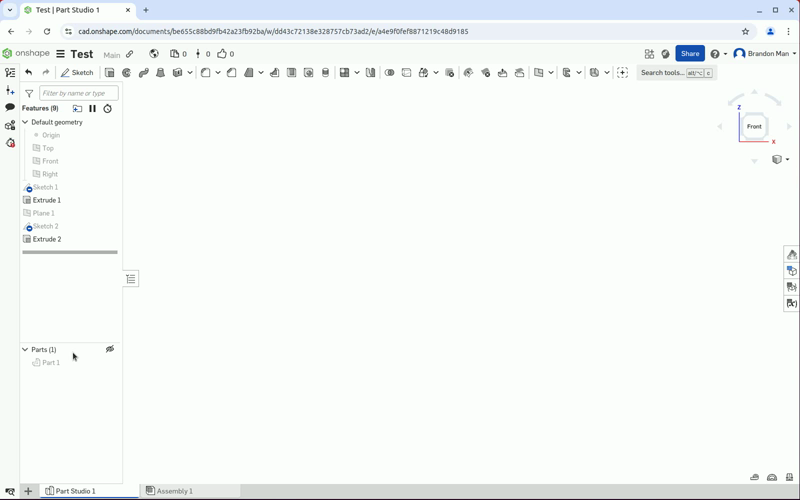
key(left)
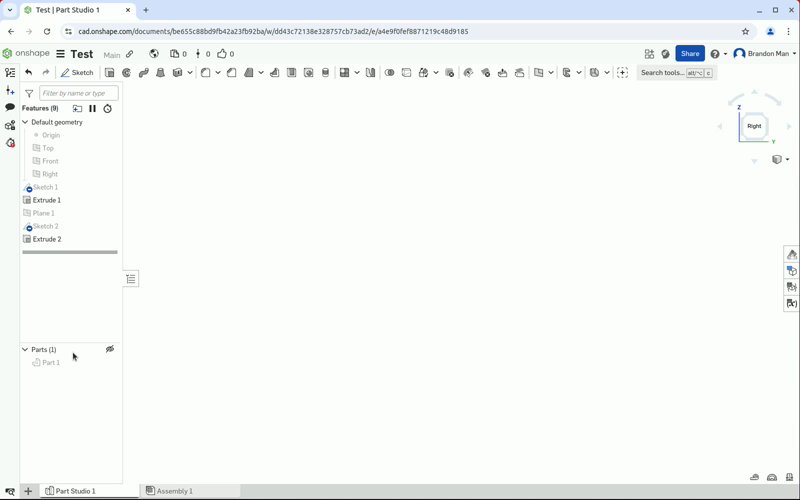
key_up(shift)
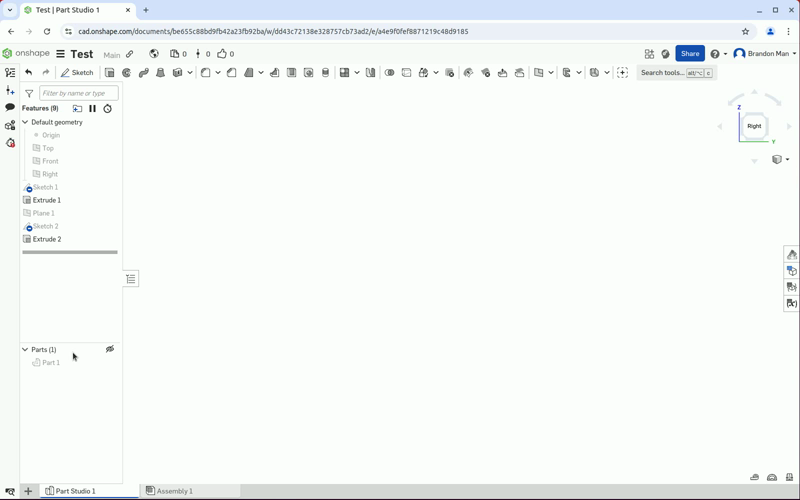
mouse_move(73, 352)
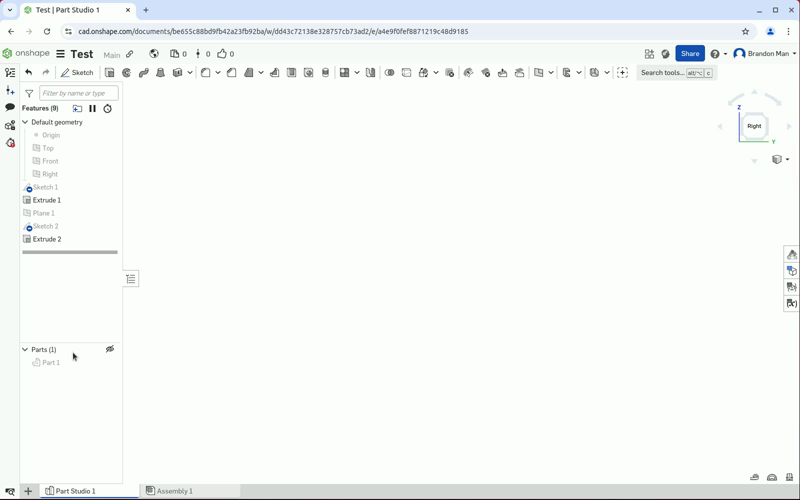
key(shift+y)
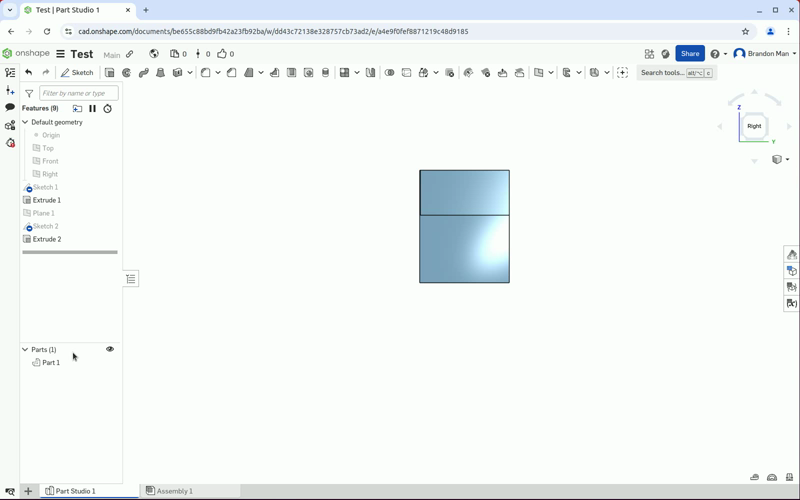
mouse_move(541, 75)
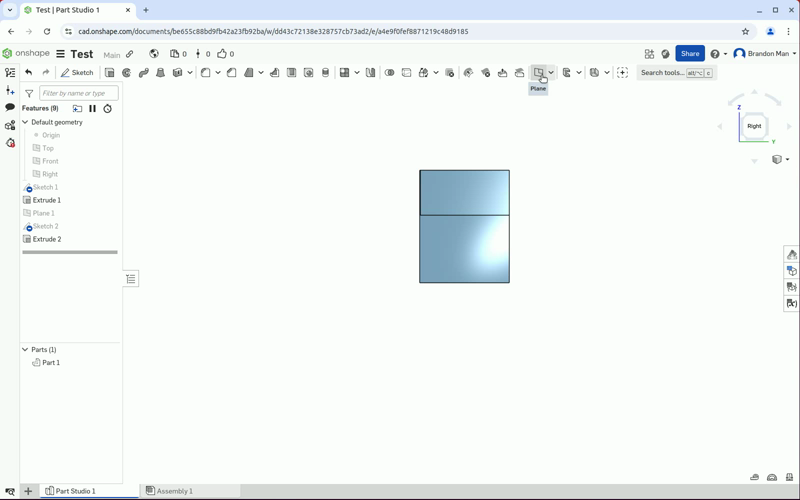
click(541, 75)
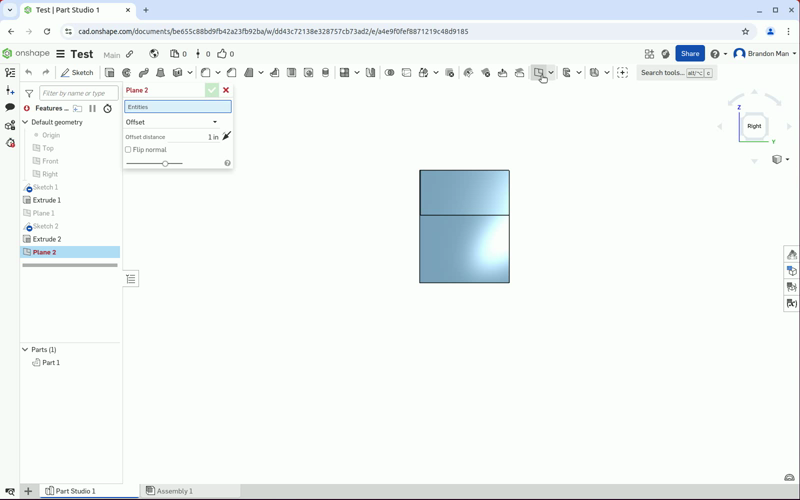
mouse_move(73, 176)
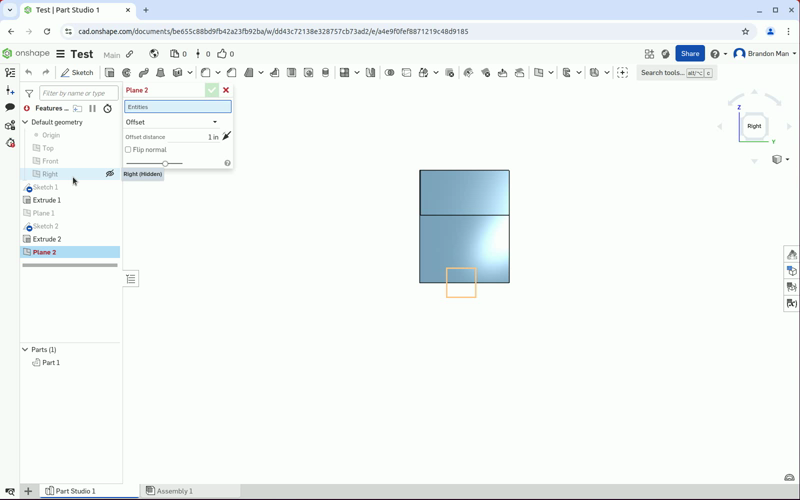
click(73, 176)
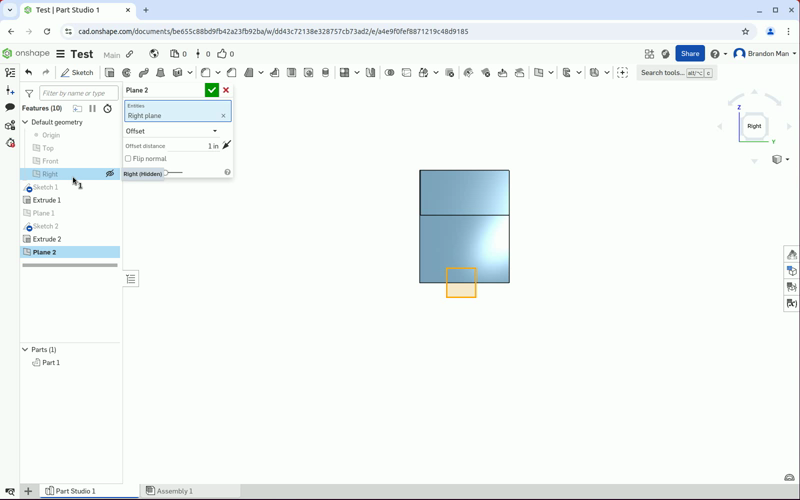
key(tab, 2)
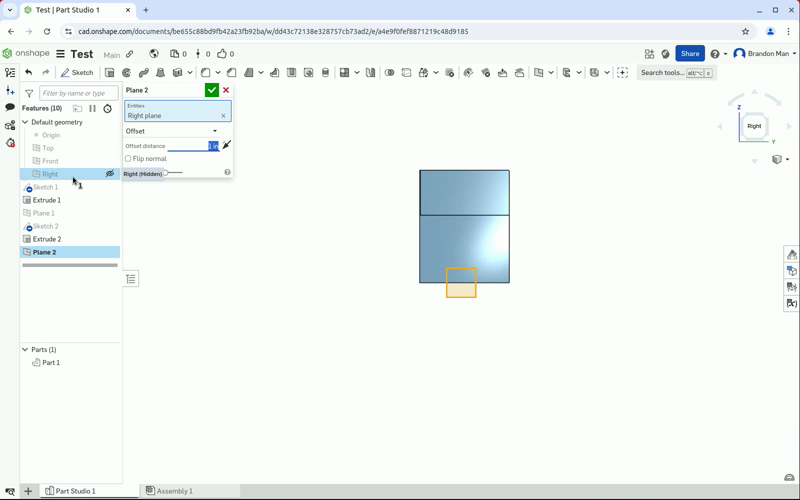
text(10.845)
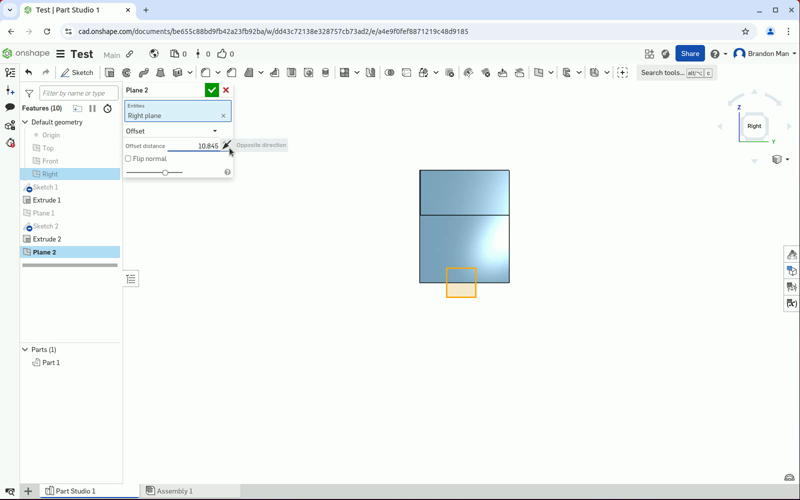
mouse_move(229, 147)
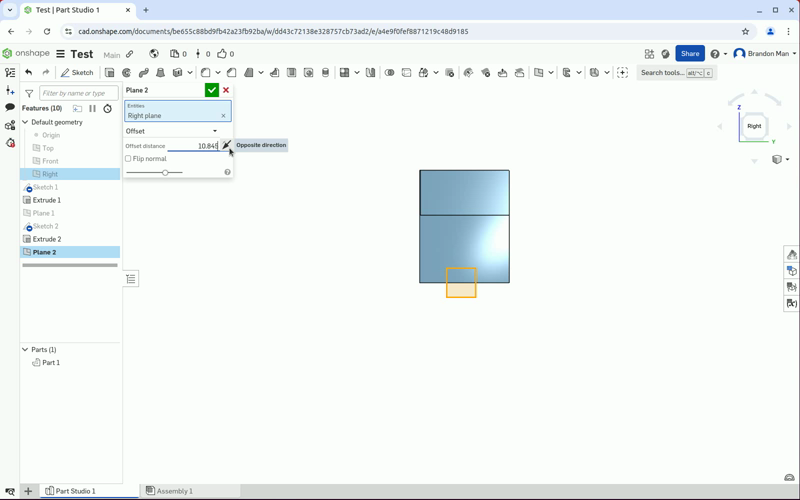
click(229, 147)
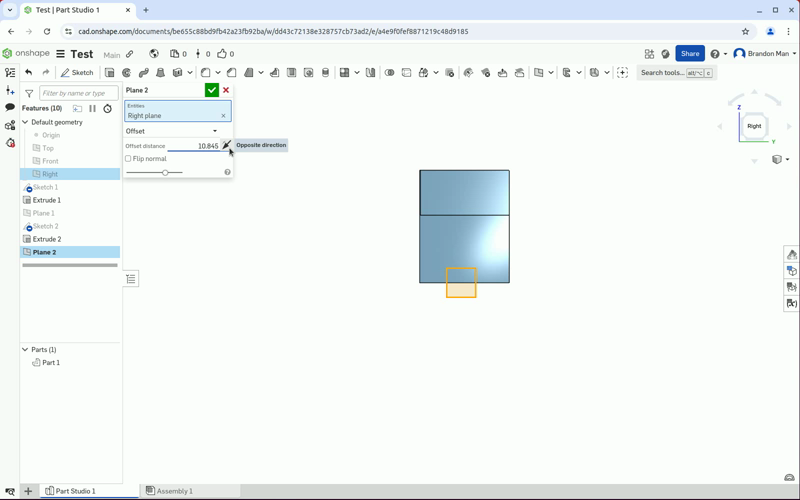
key(enter, 2)
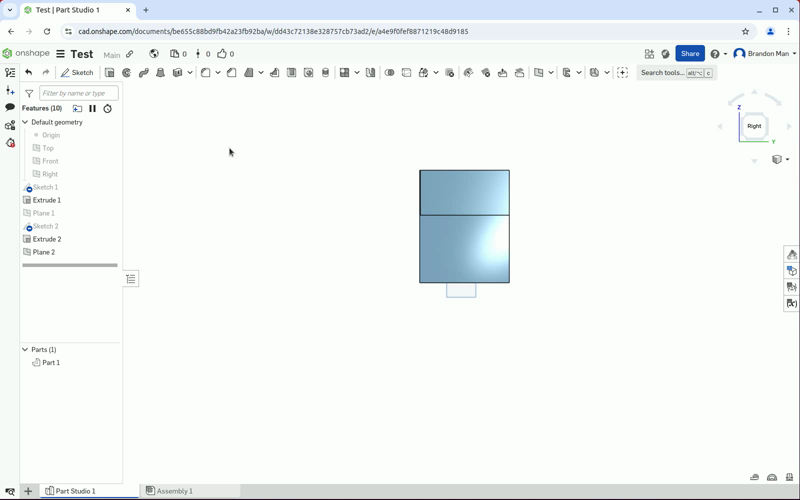
key(shift+s)
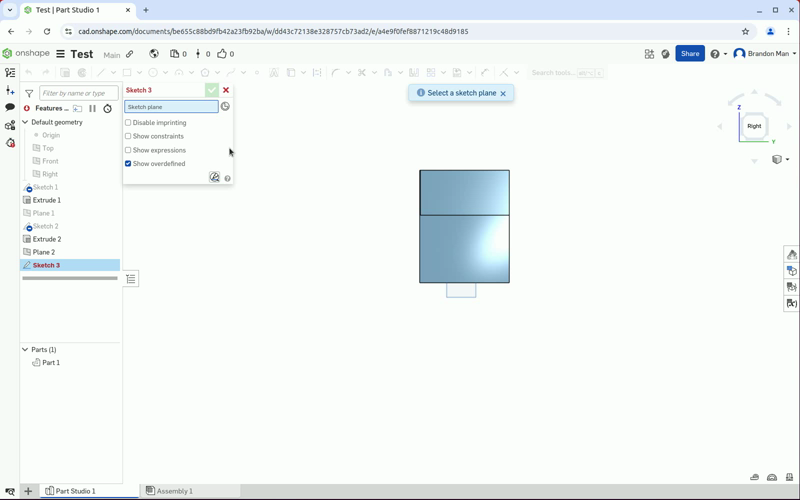
mouse_move(73, 254)
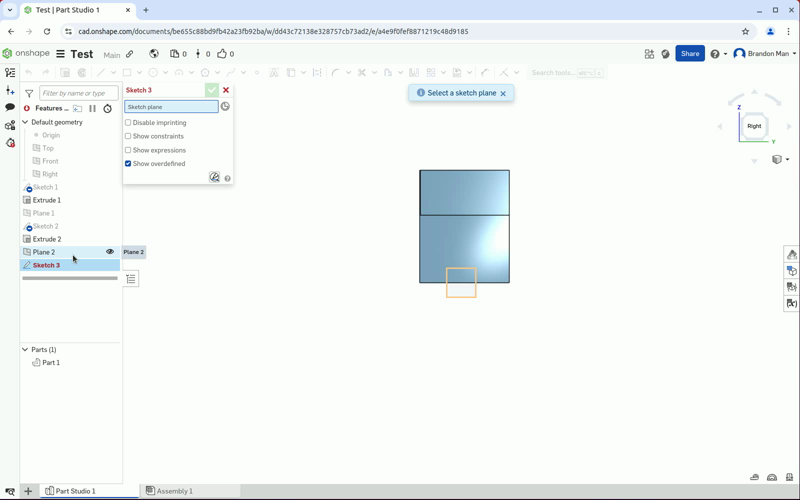
click(73, 254)
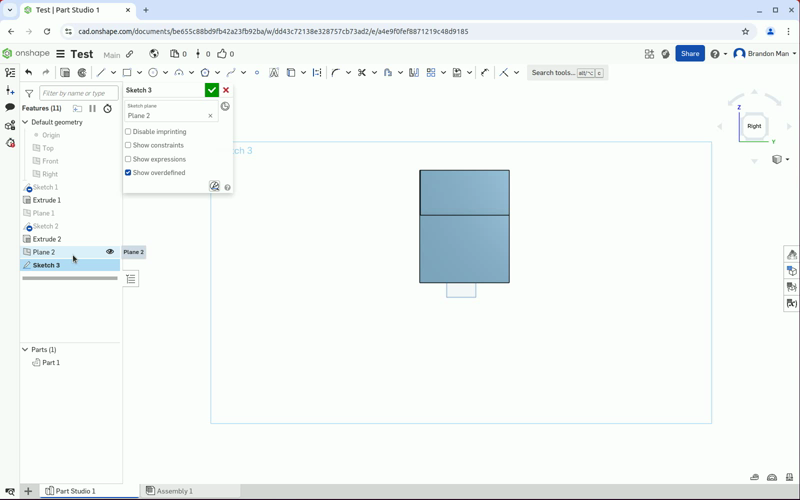
mouse_move(73, 352)
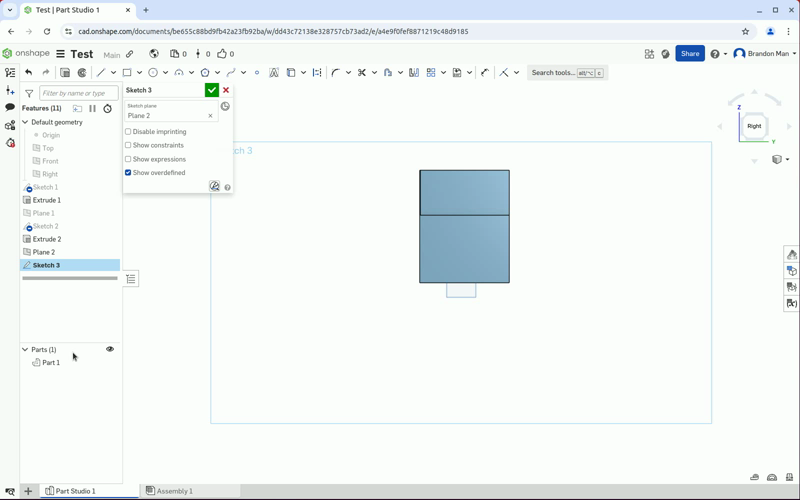
key(y)
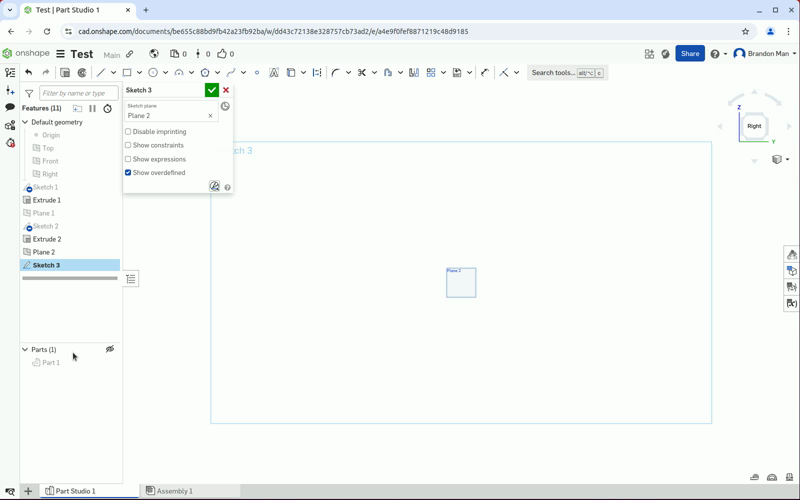
key(c)
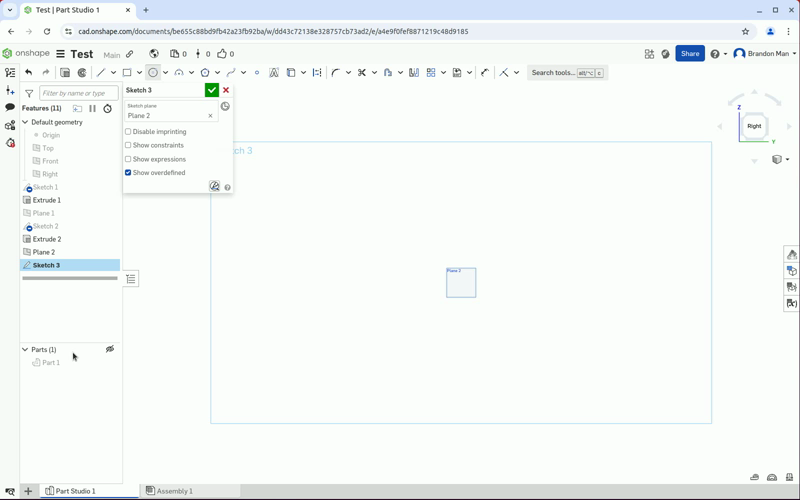
key_down(shift)
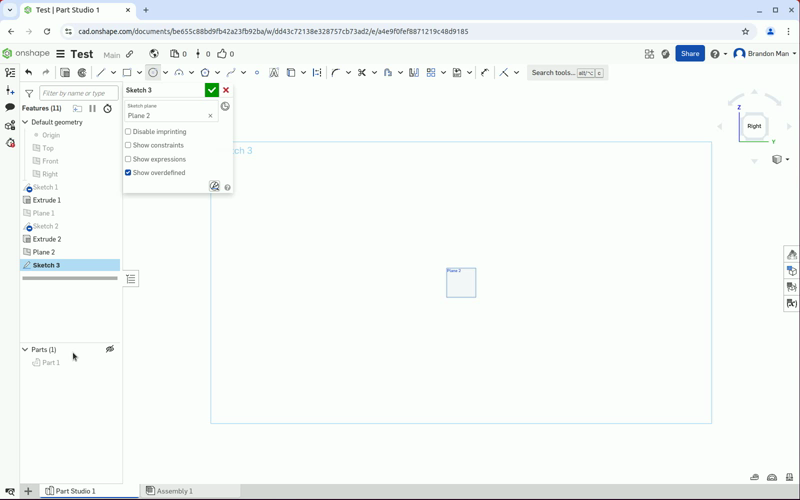
mouse_move(464, 249)
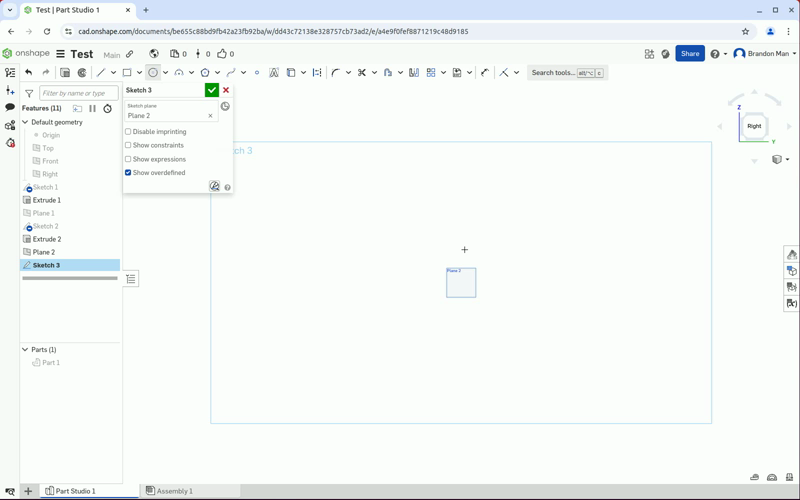
click(464, 249)
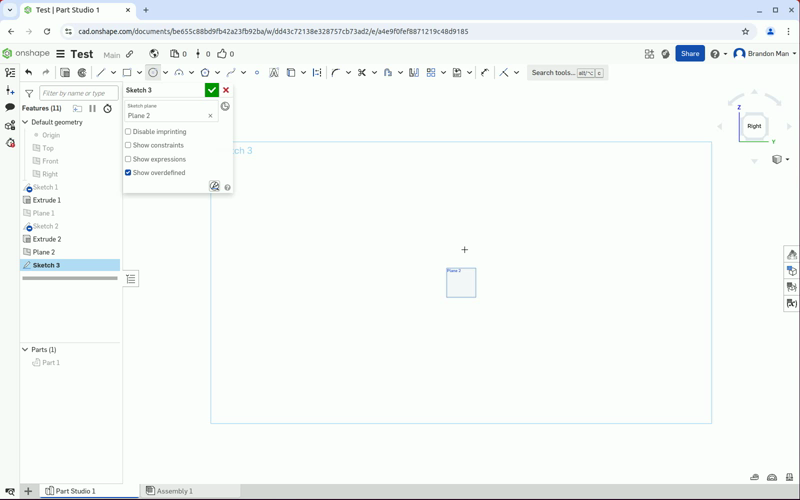
key_up(shift)
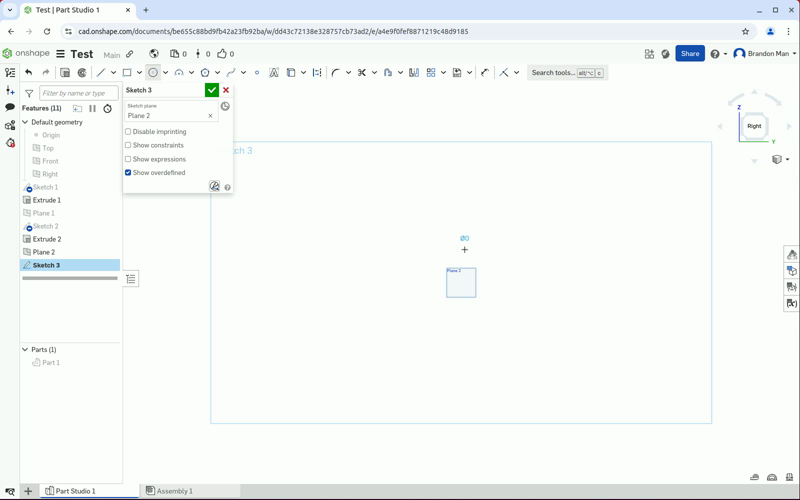
mouse_move(478, 249)
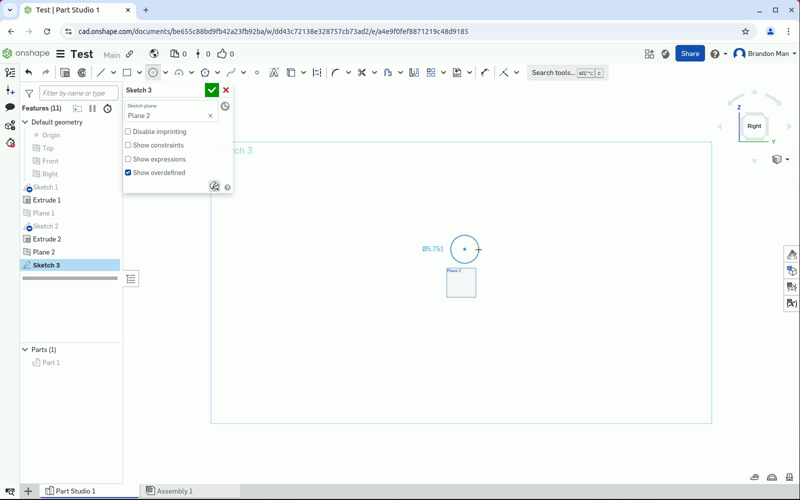
click(478, 249)
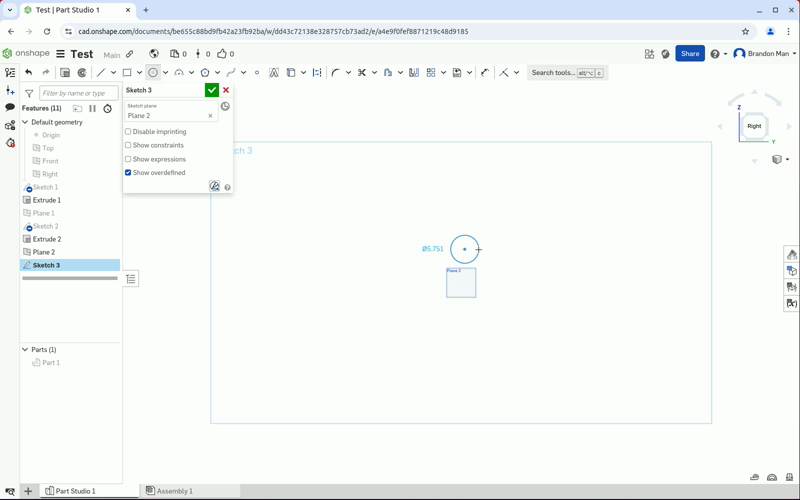
key(esc)
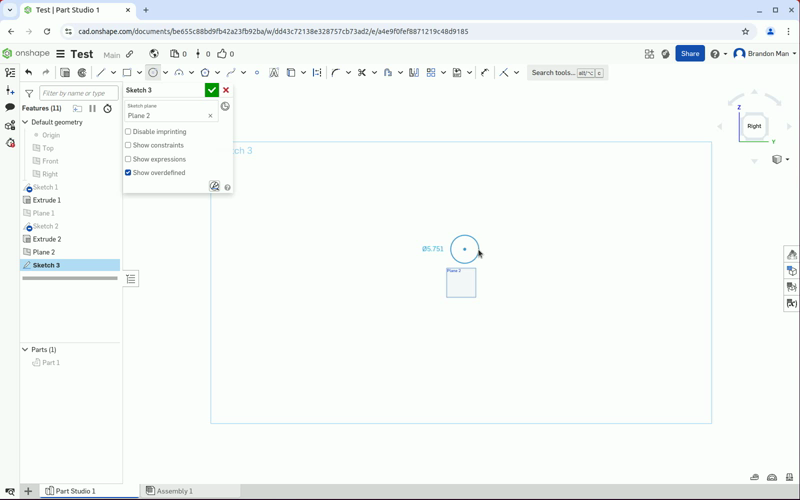
mouse_move(456, 253)
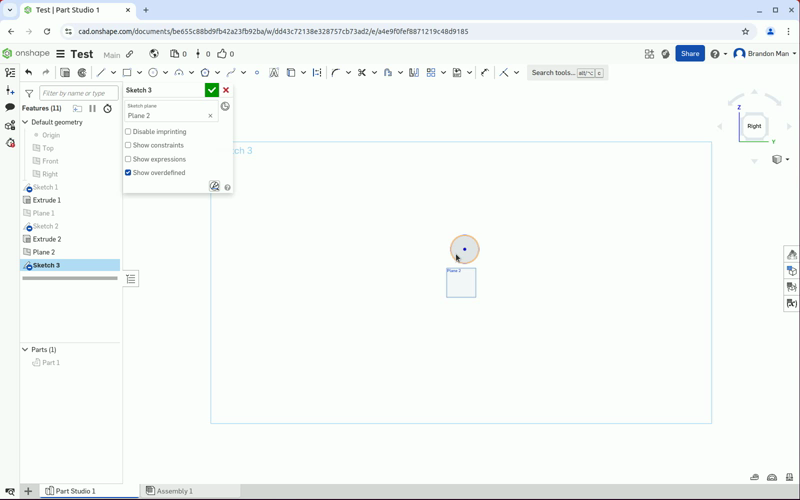
scroll(6)
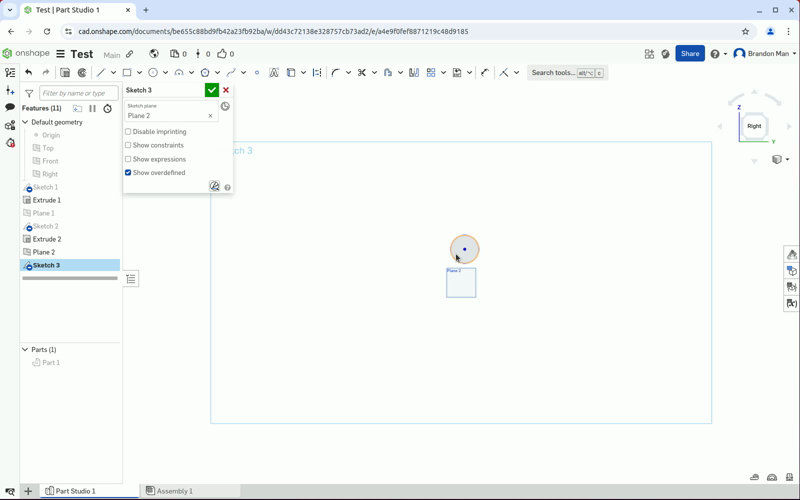
scroll(6)
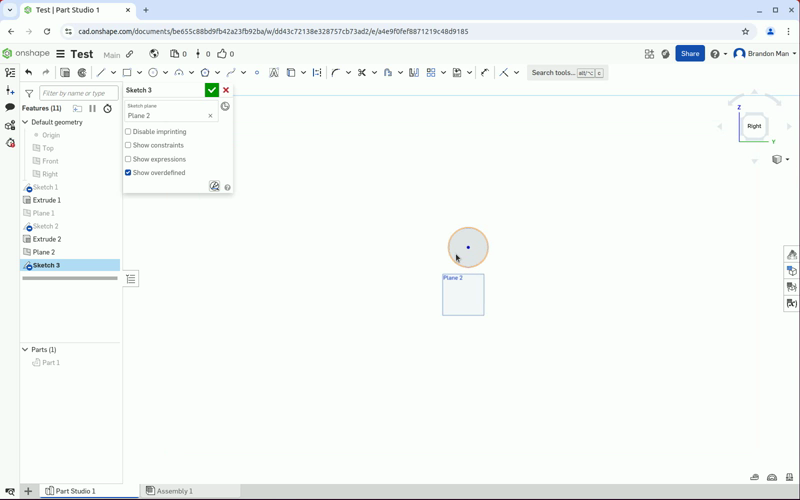
scroll(6)
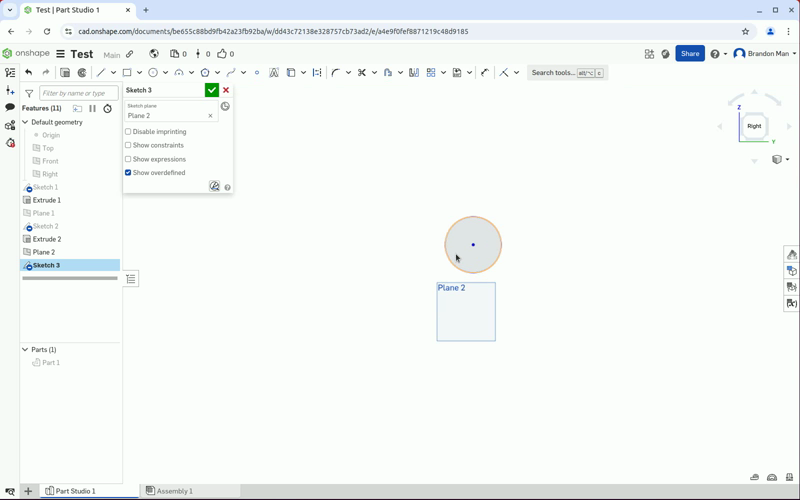
scroll(6)
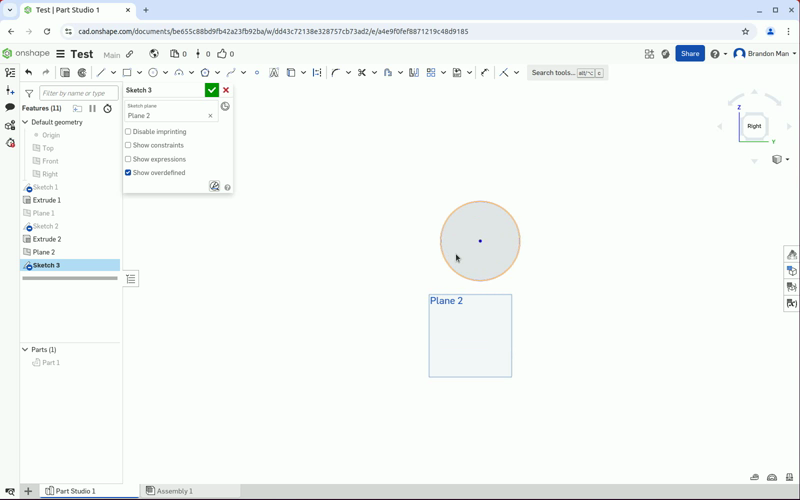
scroll(6)
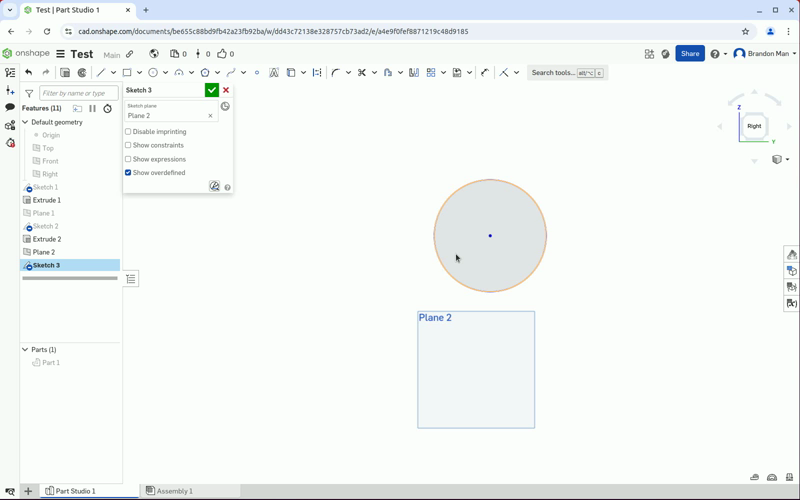
scroll(6)
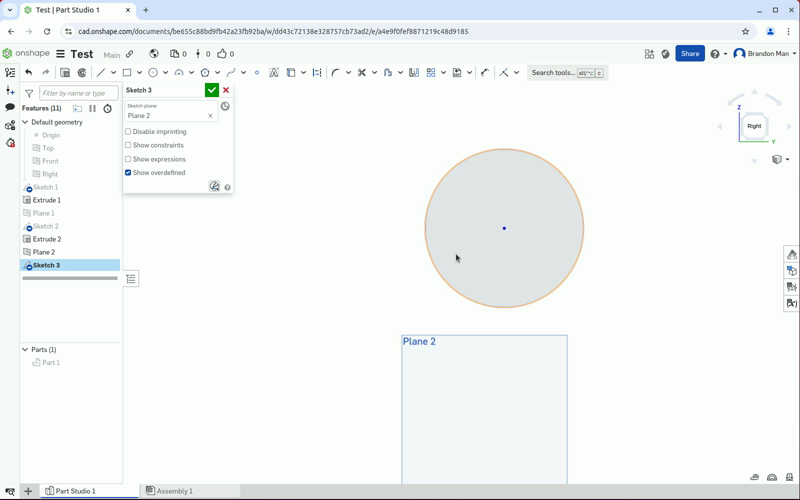
scroll(6)
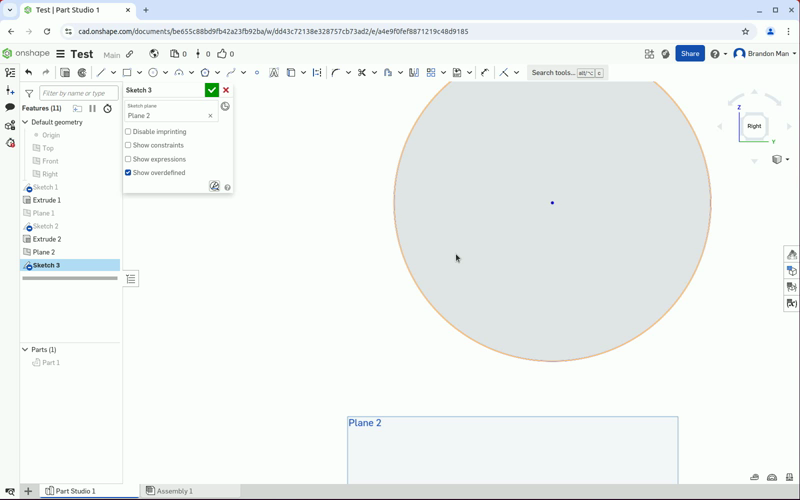
click(456, 253)
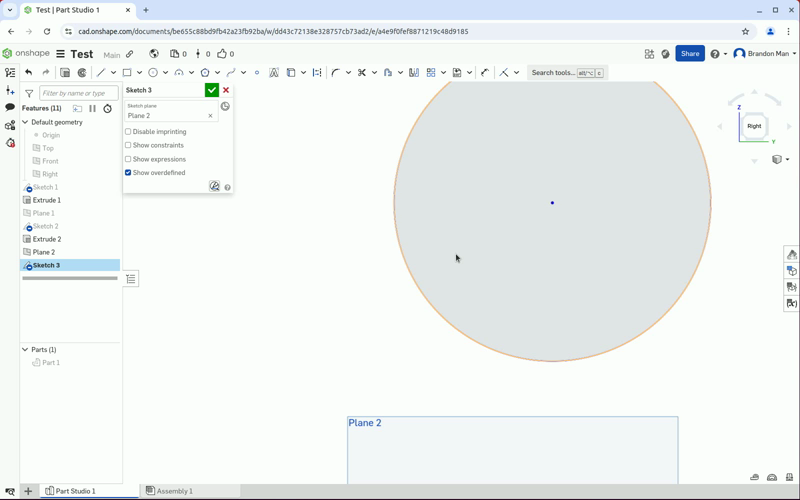
scroll(-6)
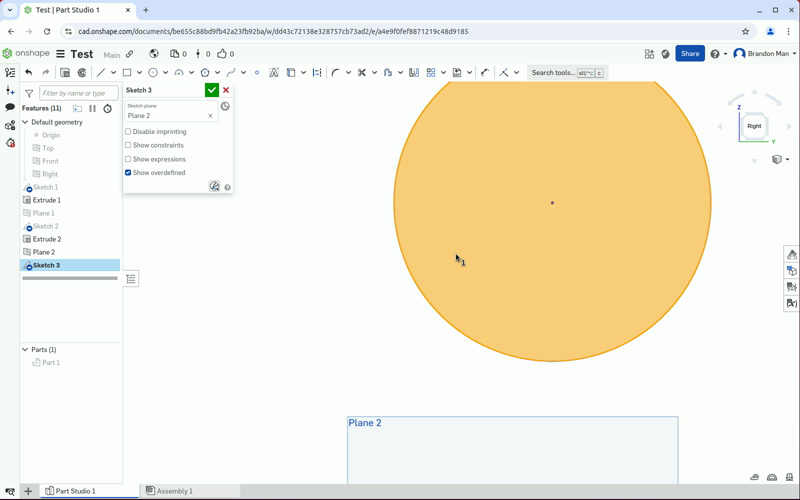
scroll(-6)
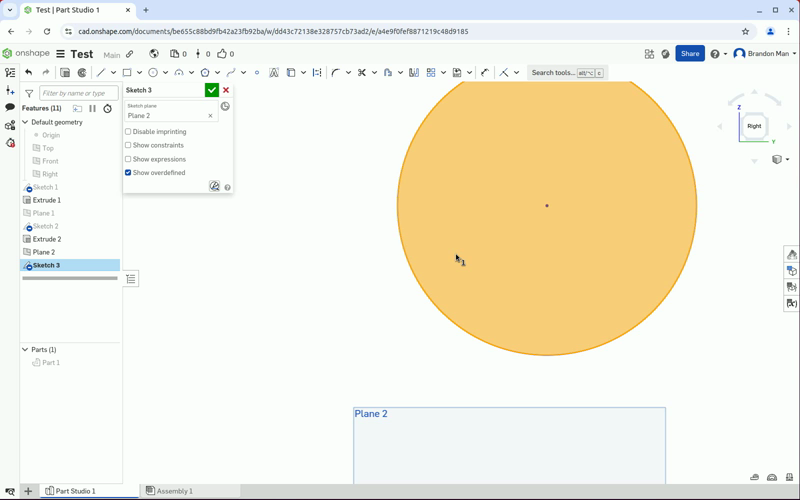
scroll(-6)
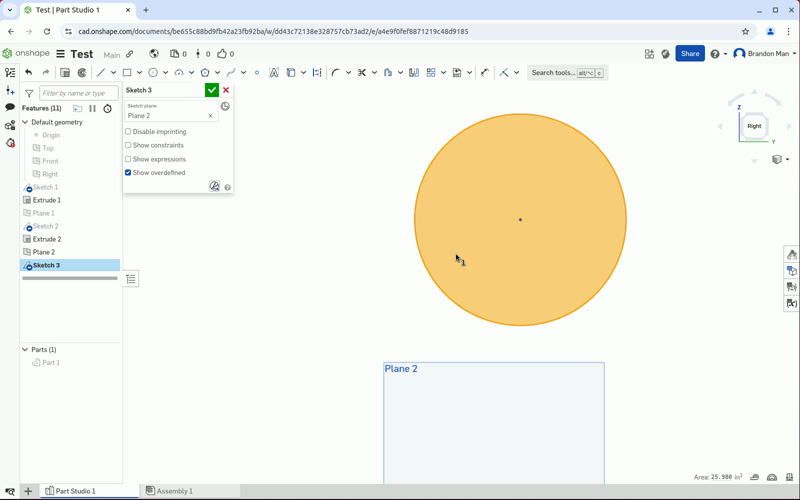
scroll(-6)
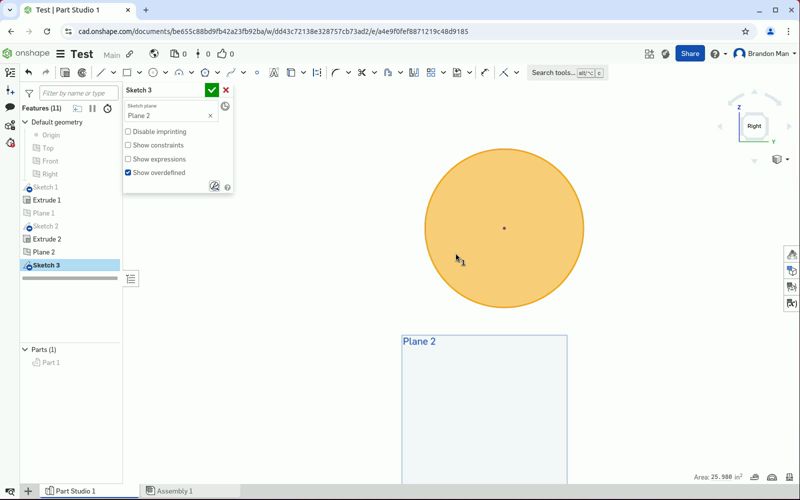
scroll(-6)
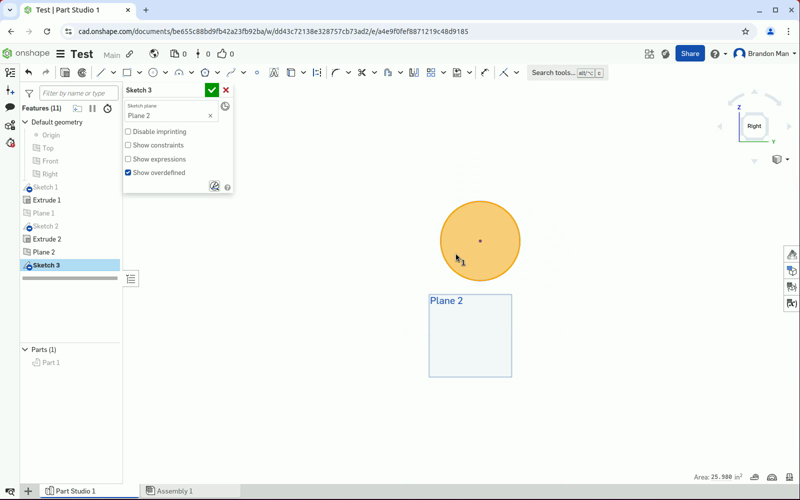
scroll(-6)
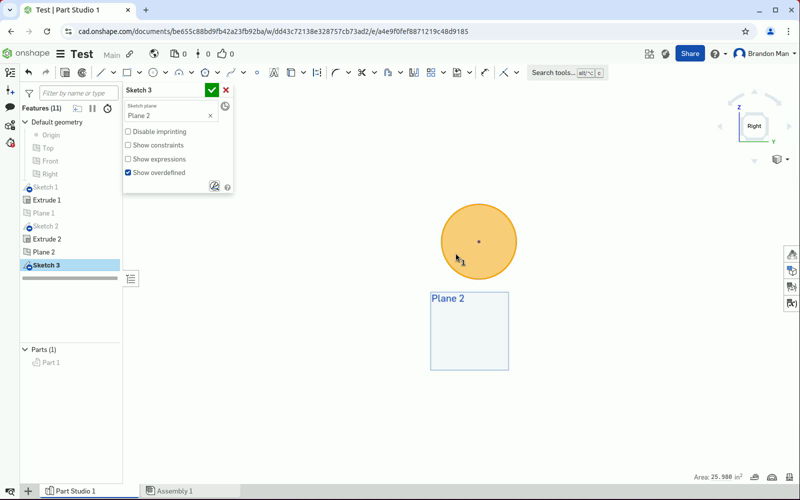
scroll(-6)
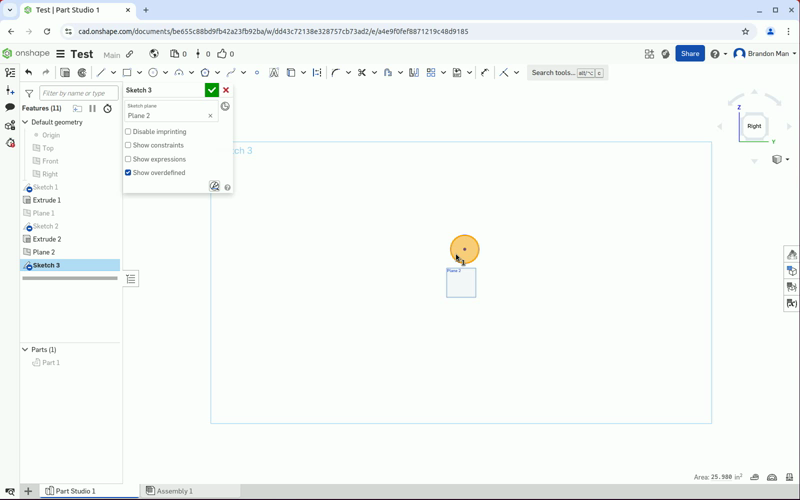
mouse_move(73, 352)
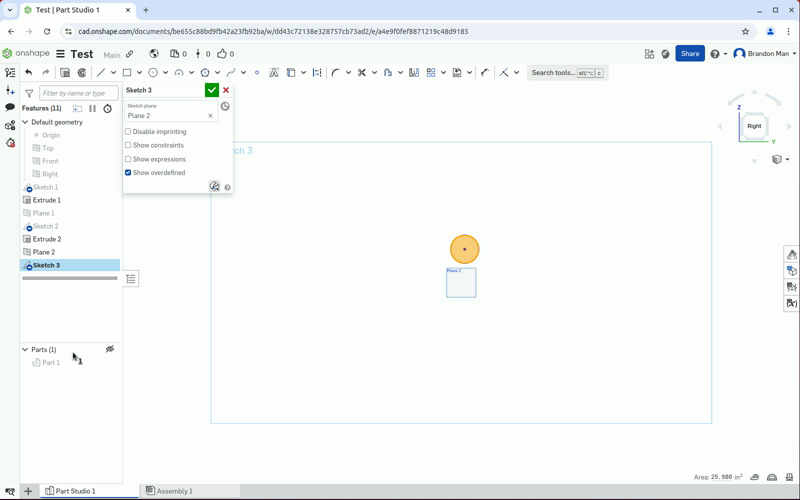
key(shift+y)
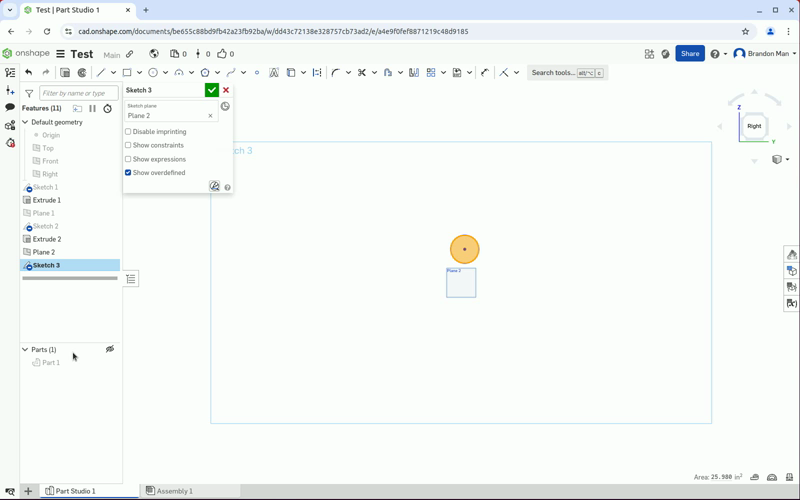
key(shift+e)
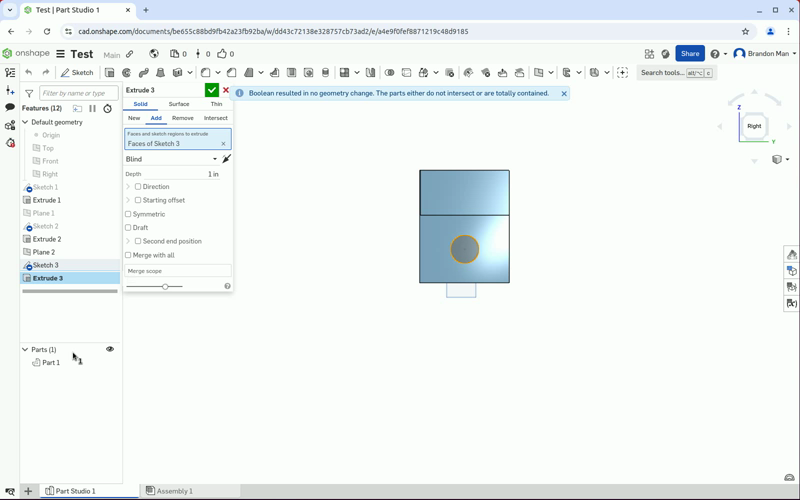
mouse_move(143, 106)
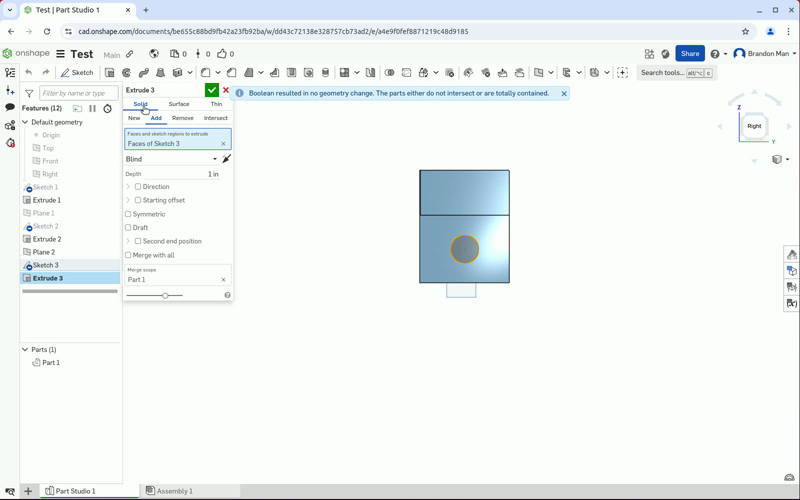
click(143, 106)
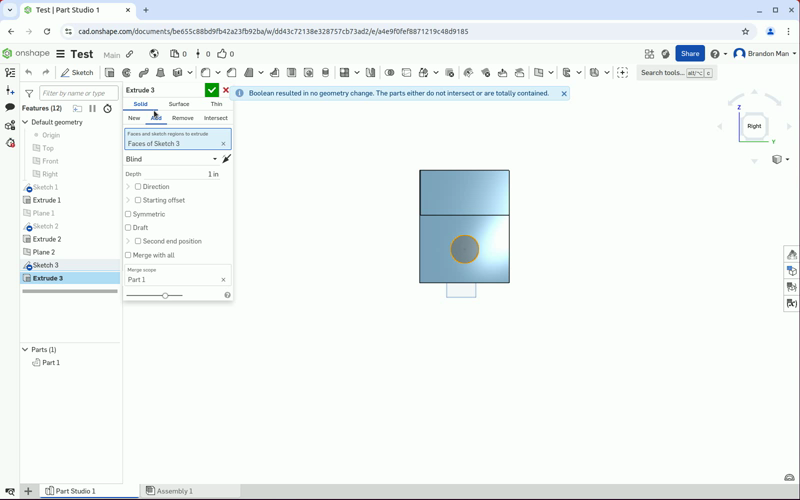
mouse_move(186, 120)
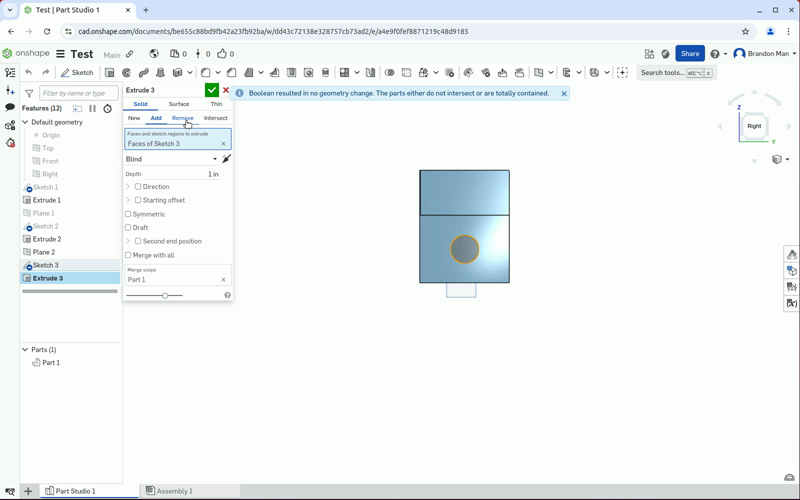
click(186, 120)
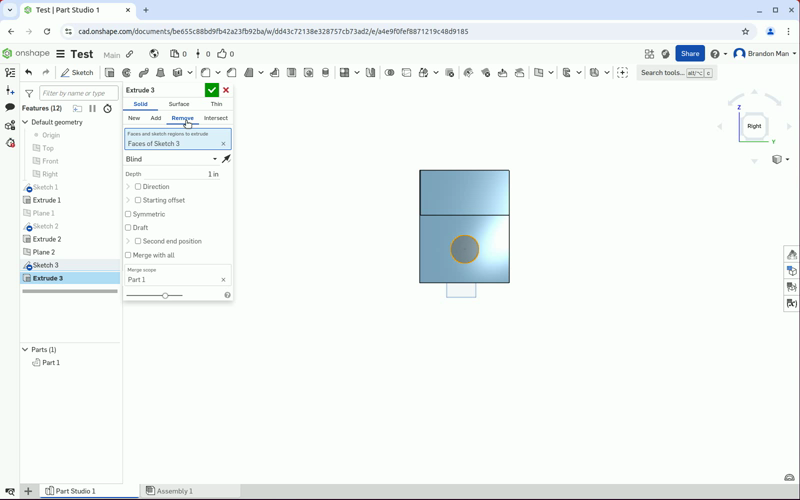
key(tab, 4)
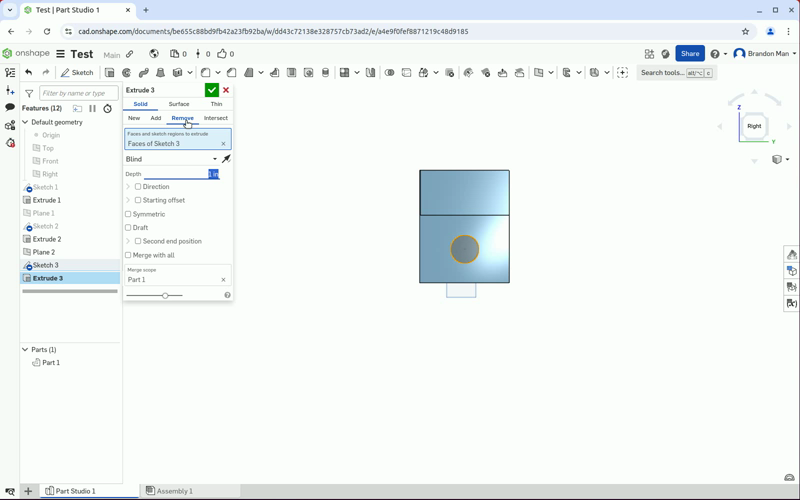
text(27.682)
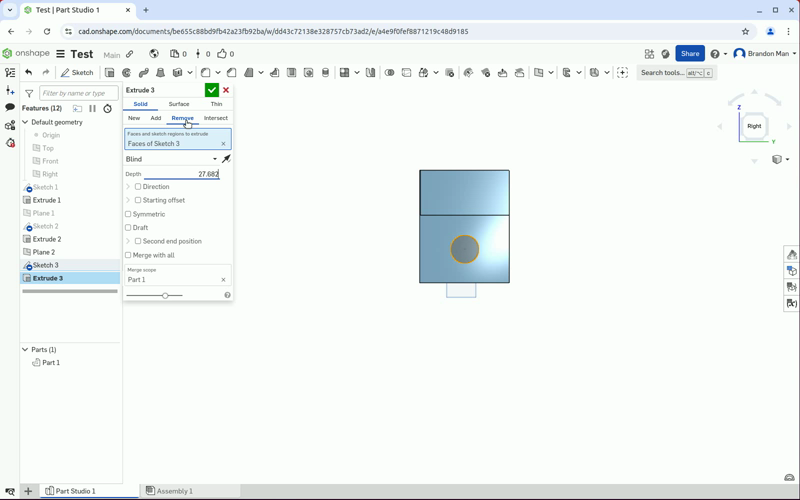
key(tab, 6)
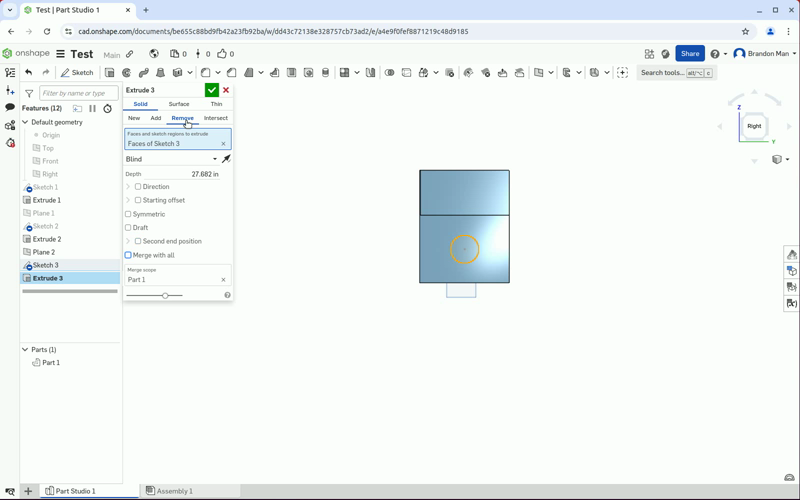
key(space)
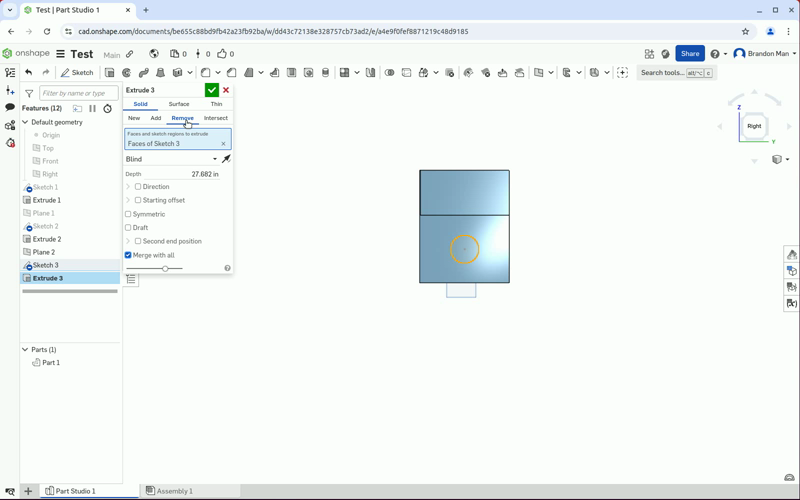
key(enter)
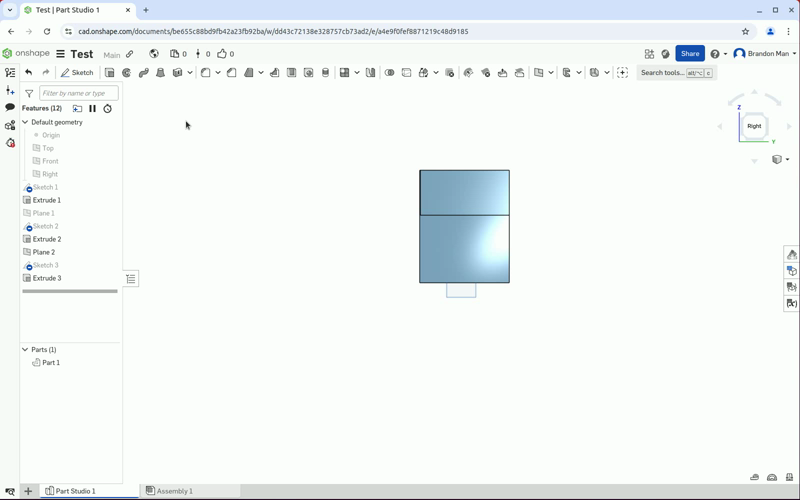
key(shift+h)
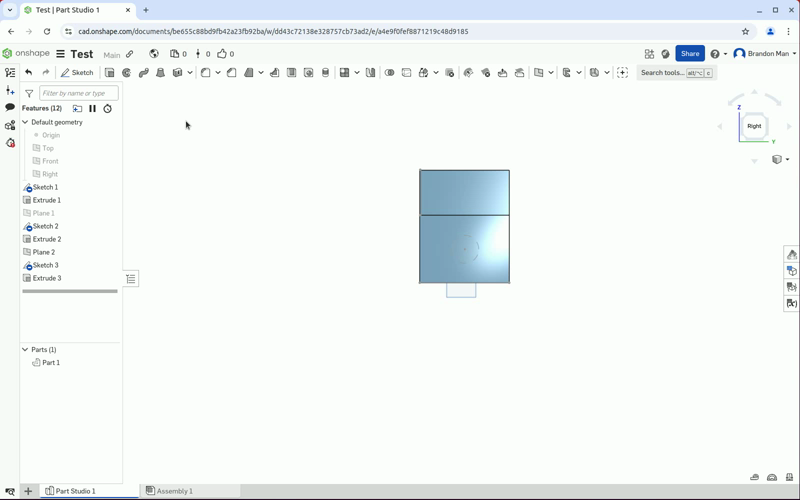
key(shift+h)
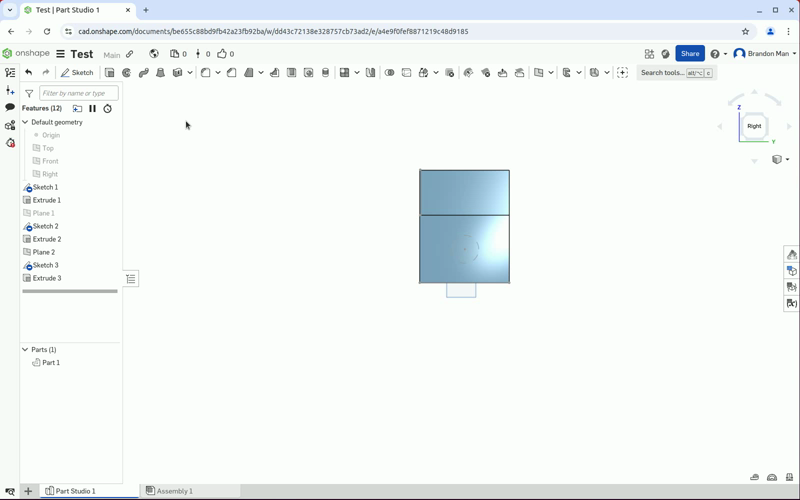
key(shift+7)
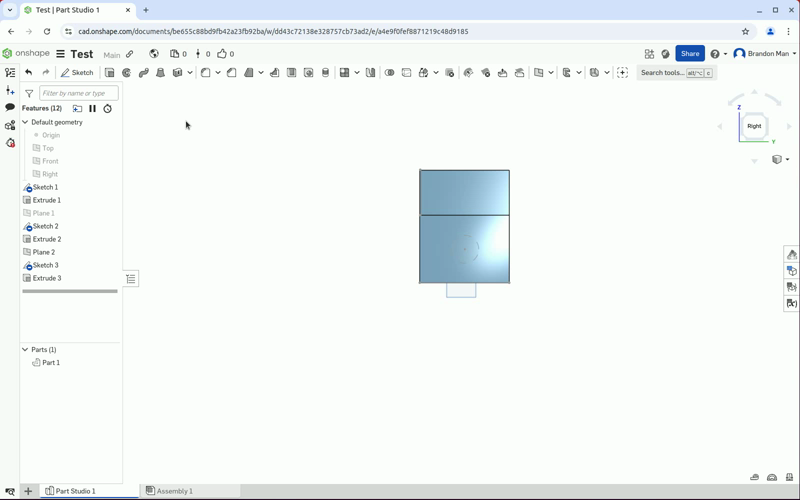
key(right, 2)
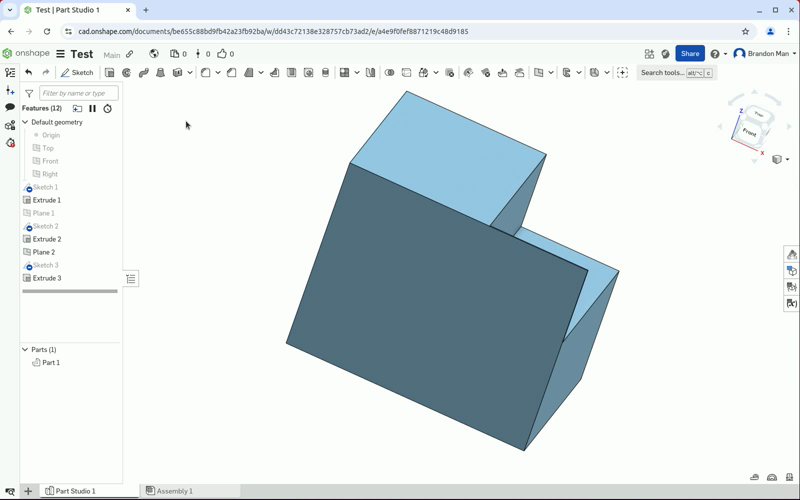
key(down, 2)
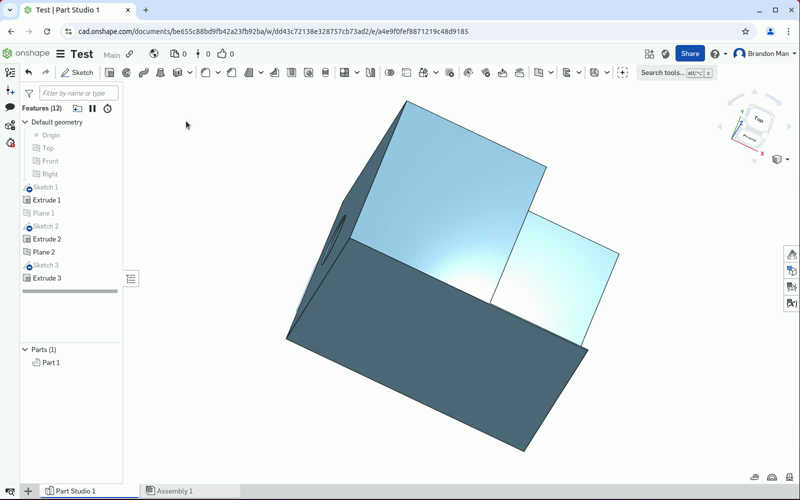
key(up, 2)
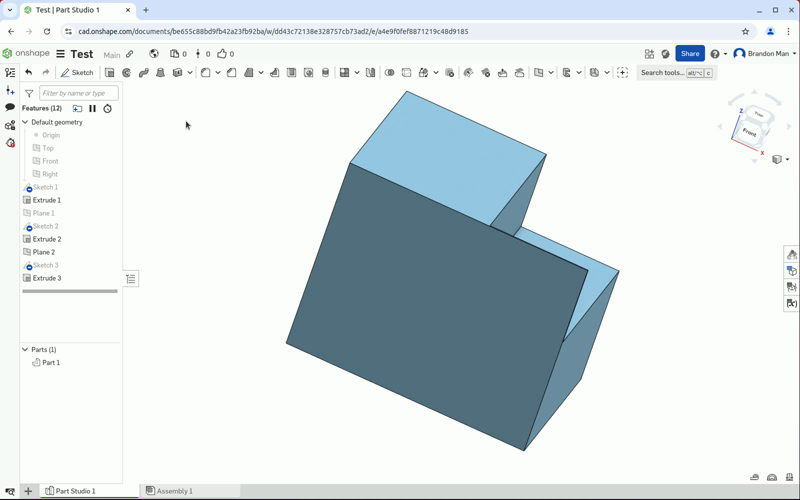
key(left, 2)
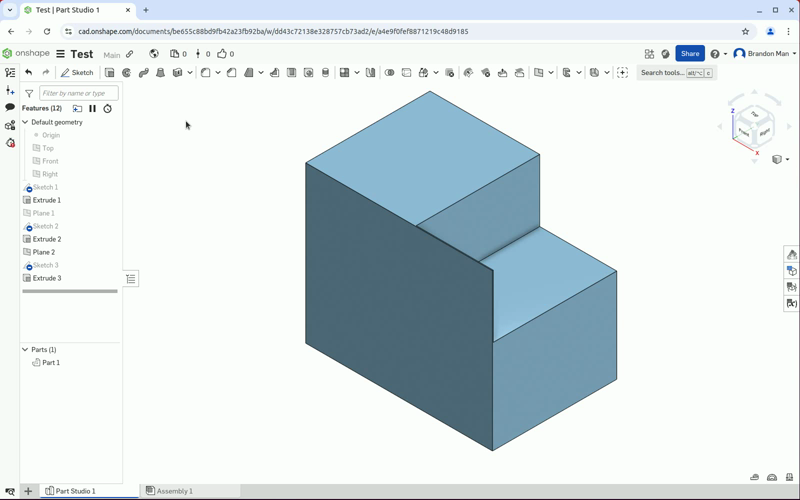
mouse_move(73, 189)
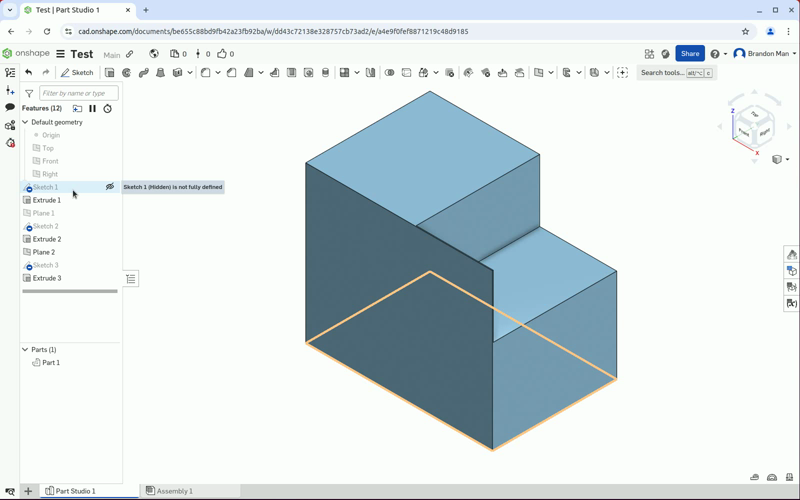
click(73, 189)